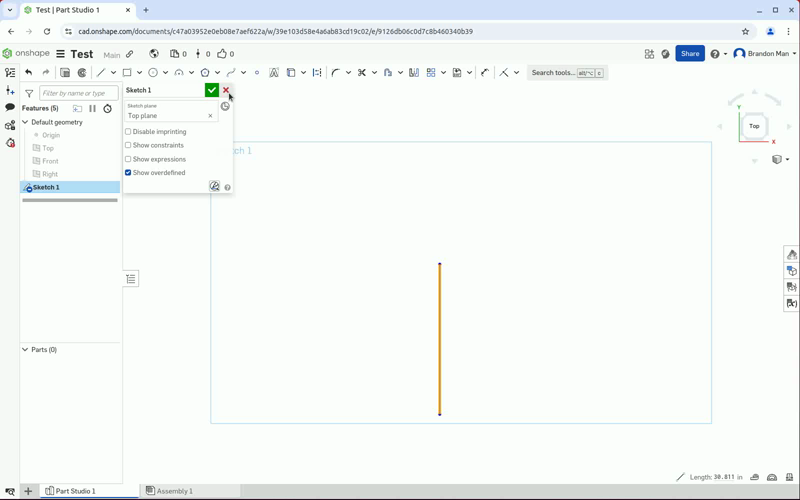
key(shift+h)
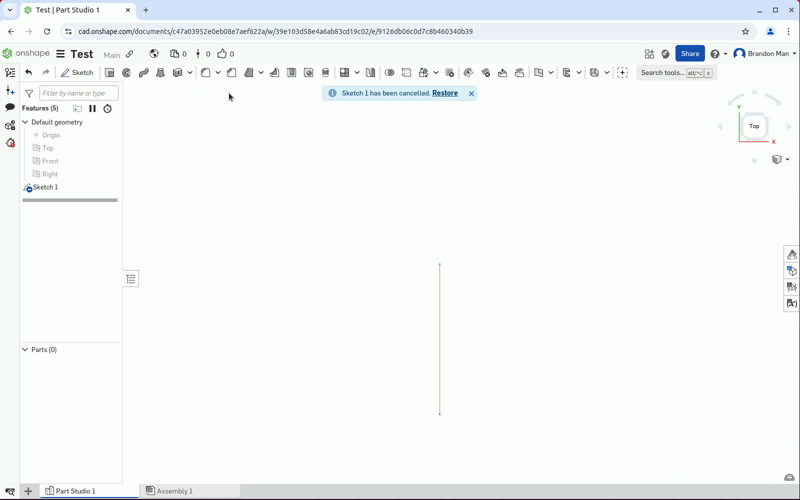
key(shift+s)
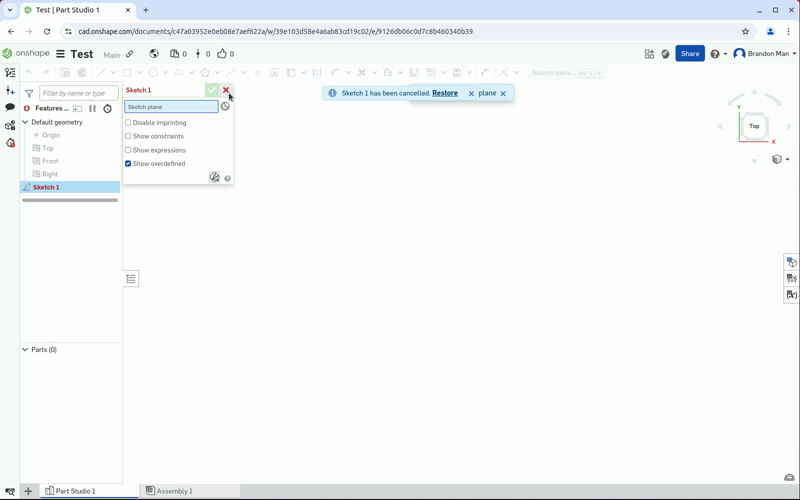
mouse_move(73, 150)
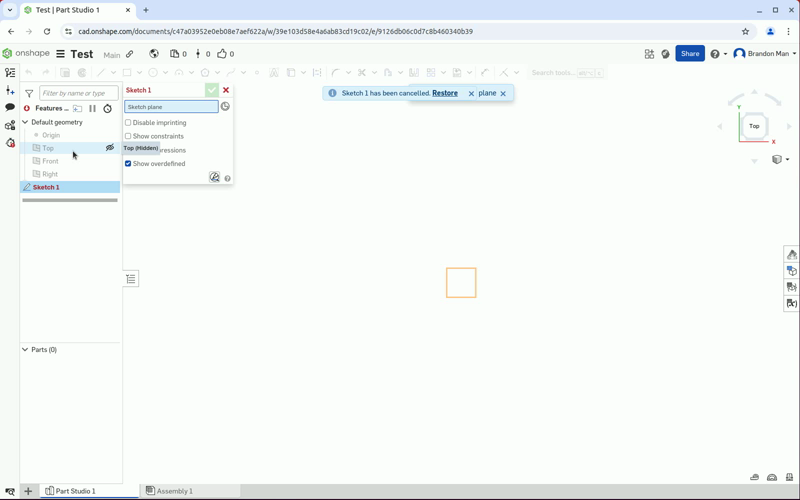
click(73, 150)
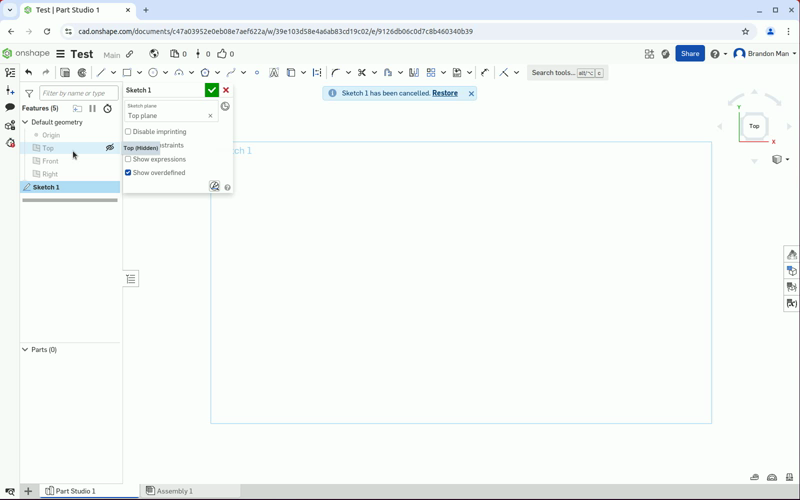
mouse_move(73, 352)
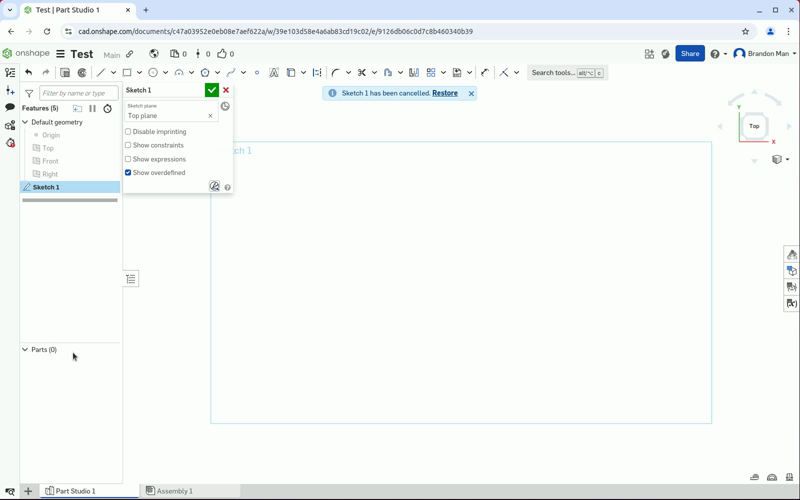
key(y)
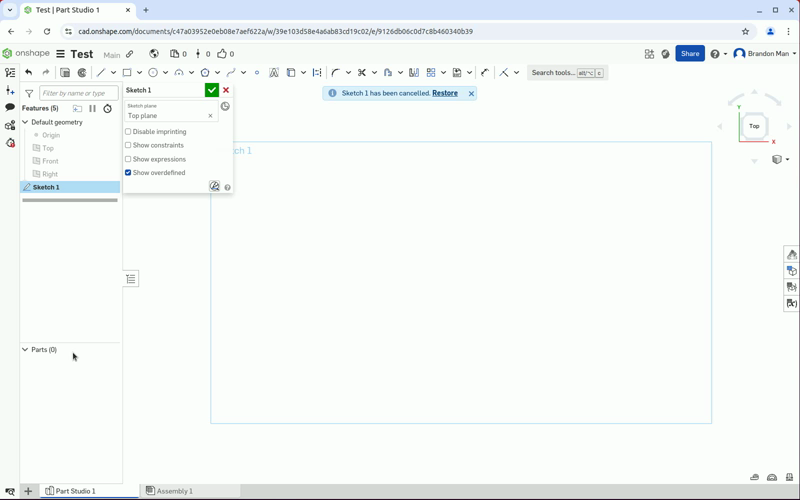
key(c)
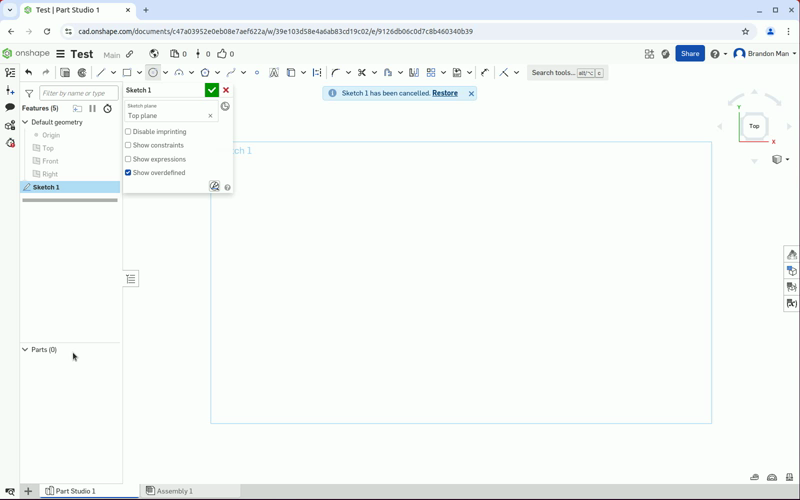
key_down(shift)
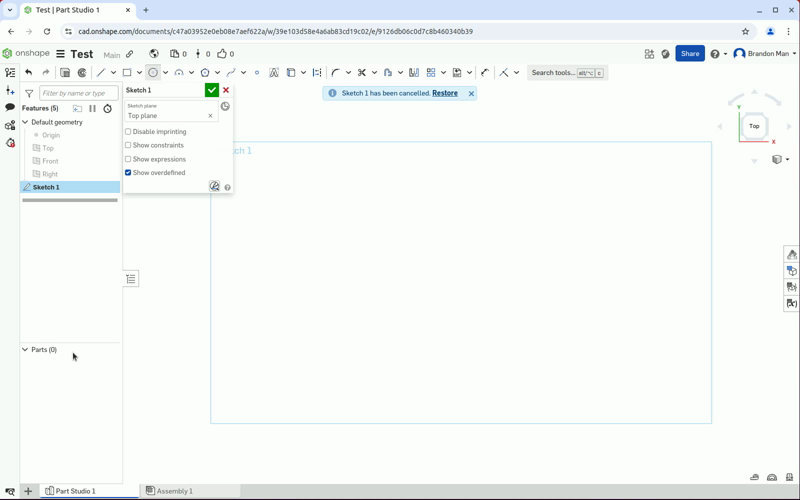
mouse_move(461, 282)
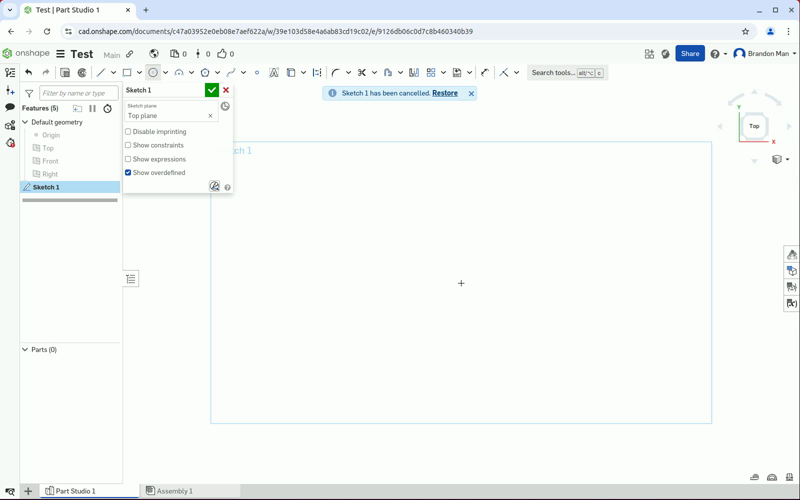
click(461, 282)
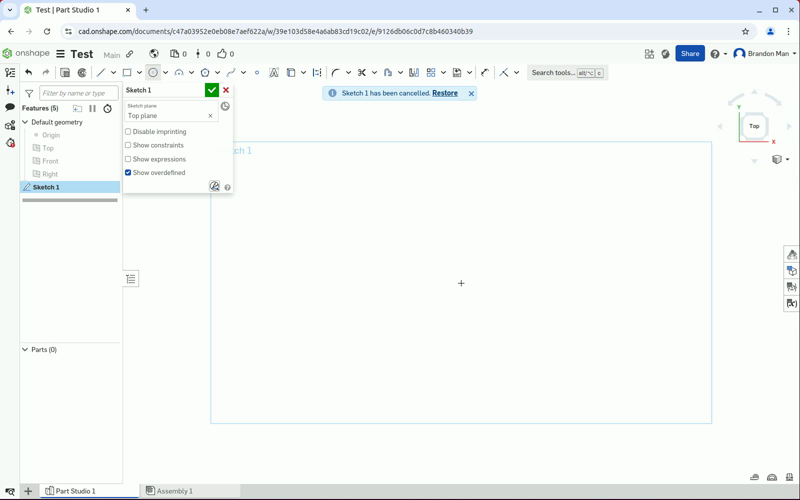
key_up(shift)
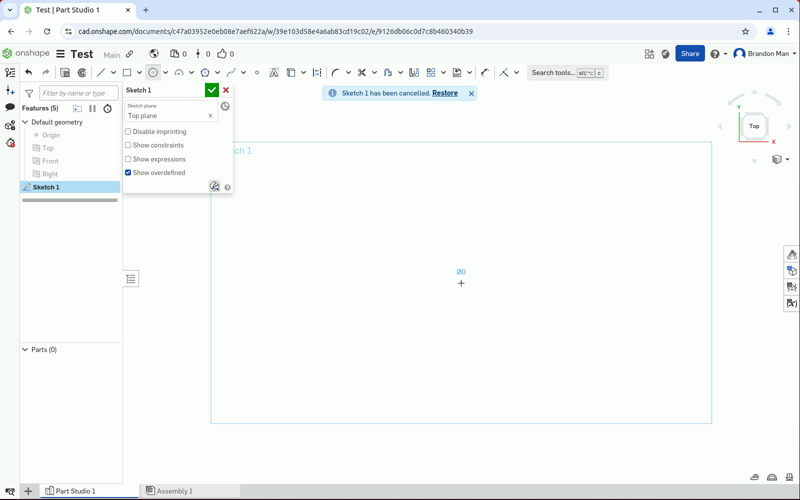
mouse_move(540, 282)
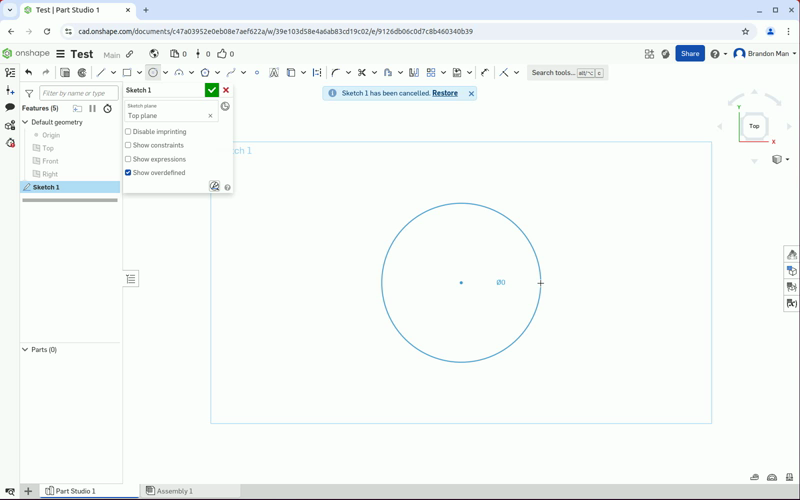
click(540, 282)
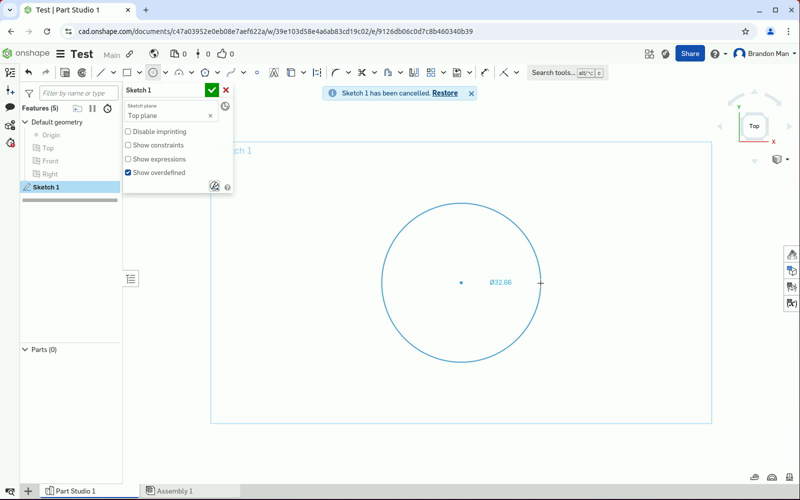
key(esc)
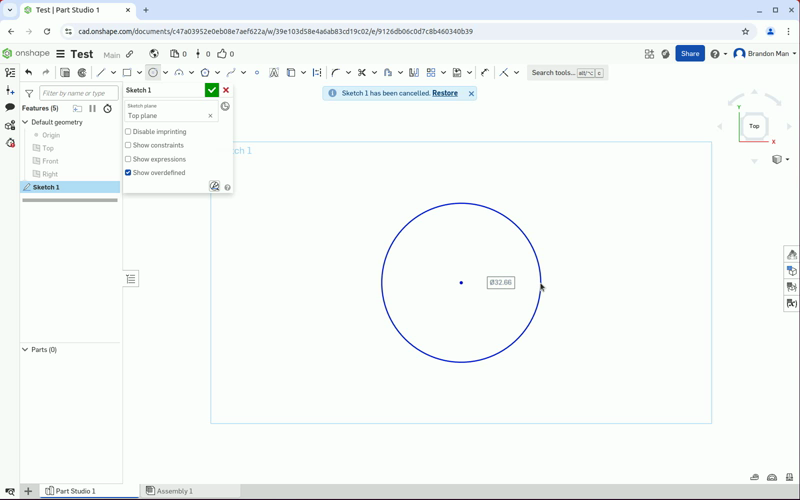
mouse_move(411, 265)
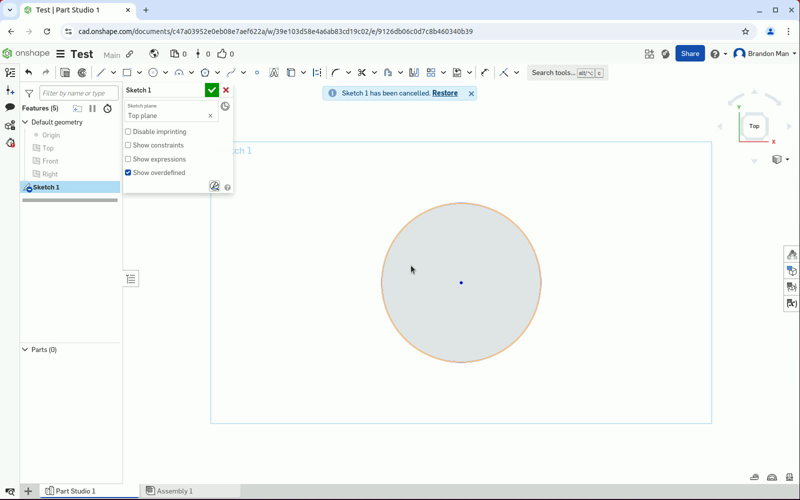
click(411, 265)
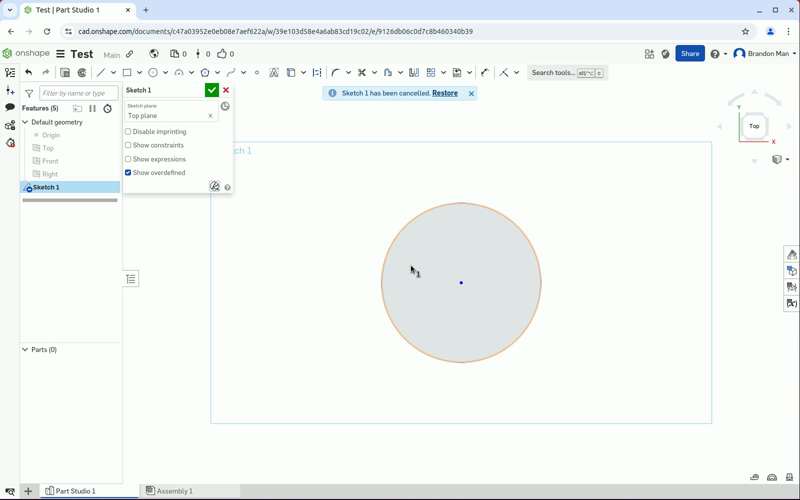
mouse_move(73, 352)
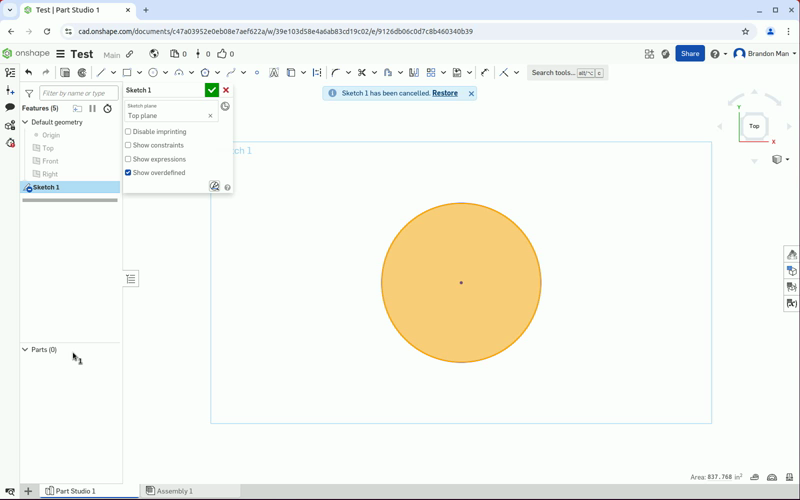
key(shift+y)
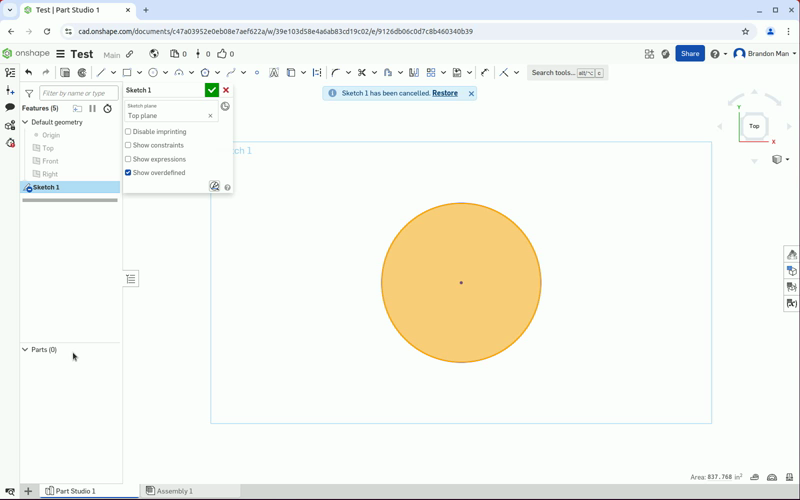
key(shift+e)
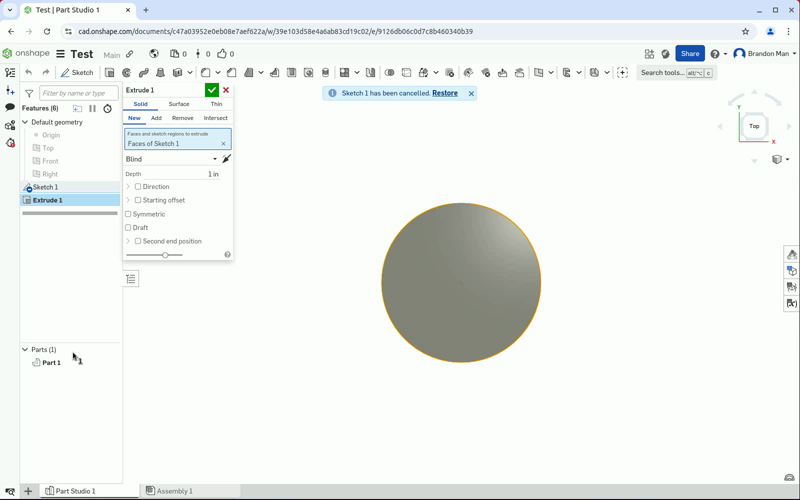
mouse_move(143, 106)
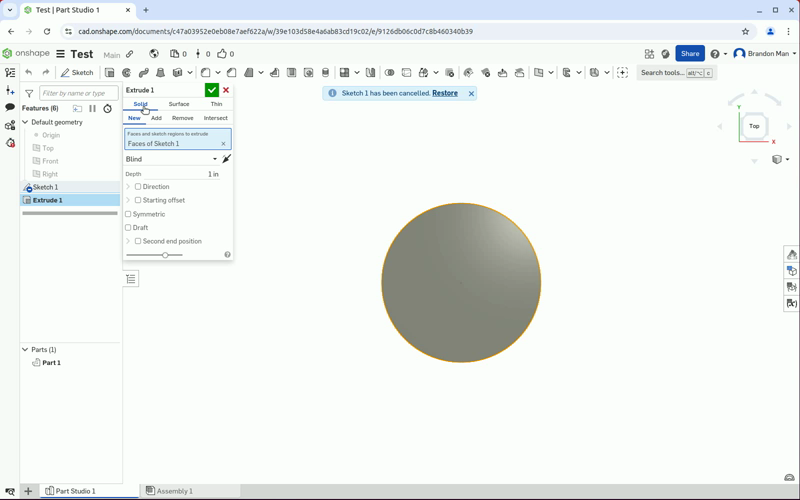
click(143, 106)
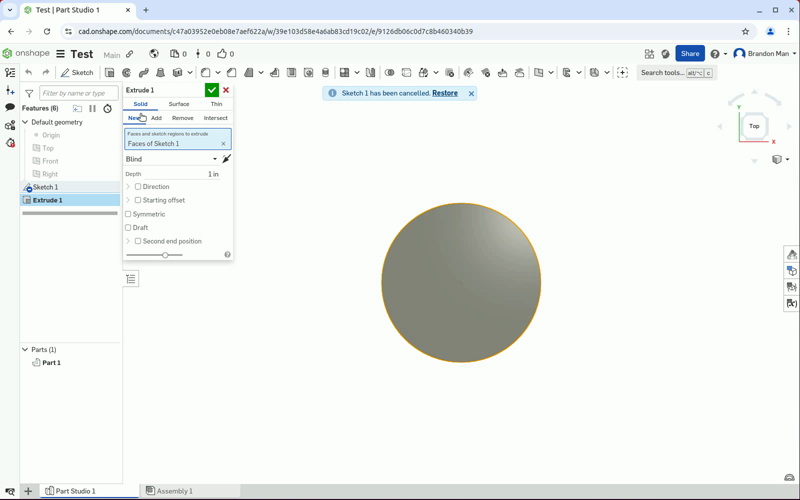
mouse_move(137, 120)
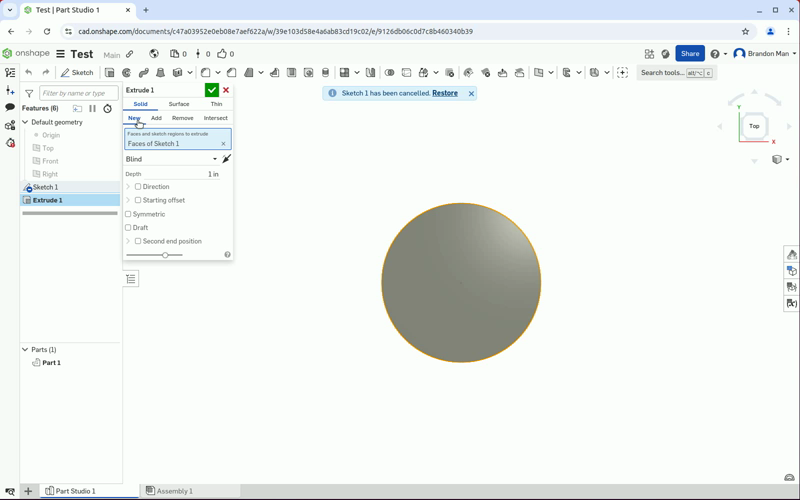
click(137, 120)
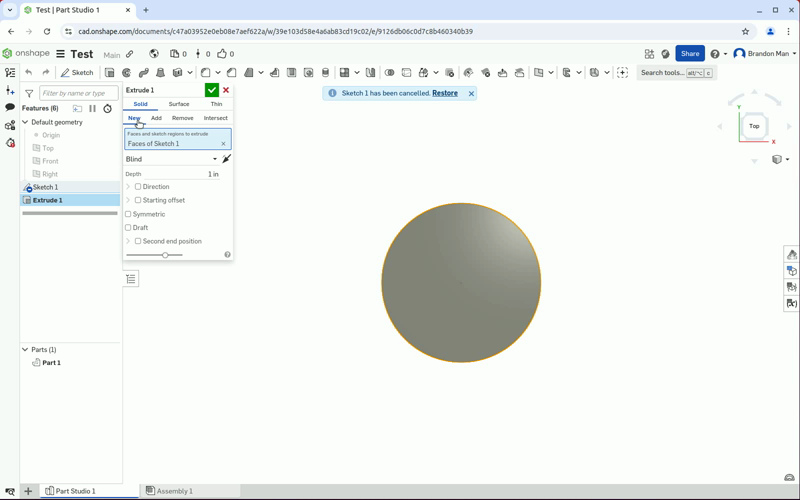
key(tab, 4)
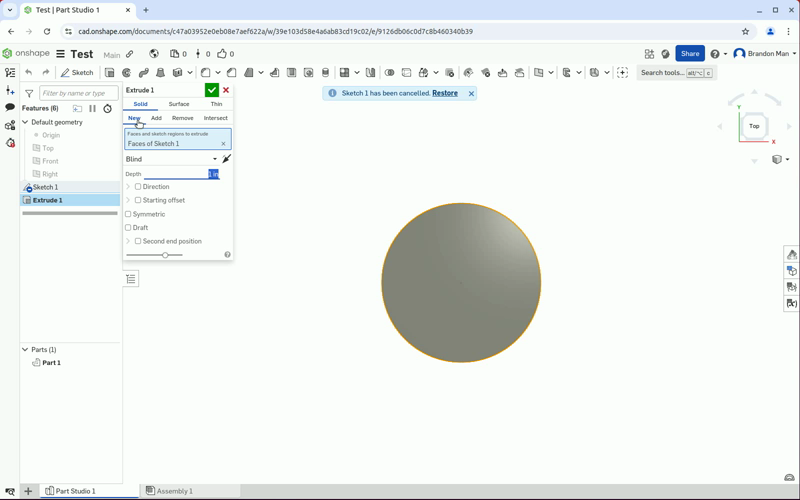
text(-11.554)
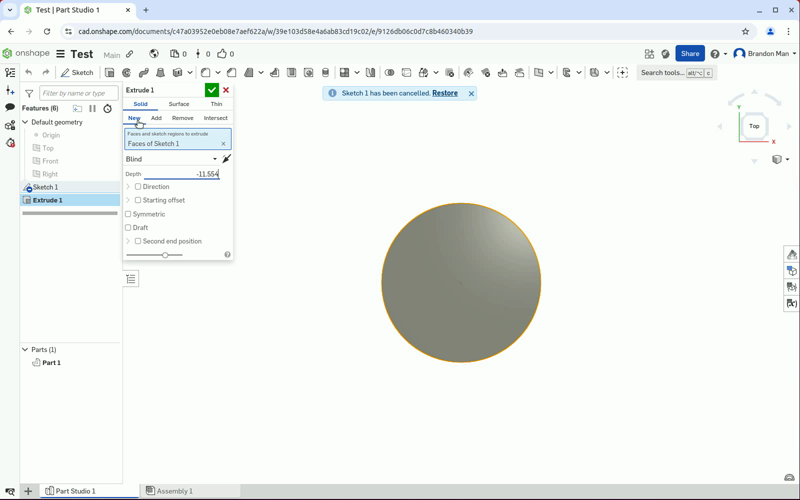
key(enter)
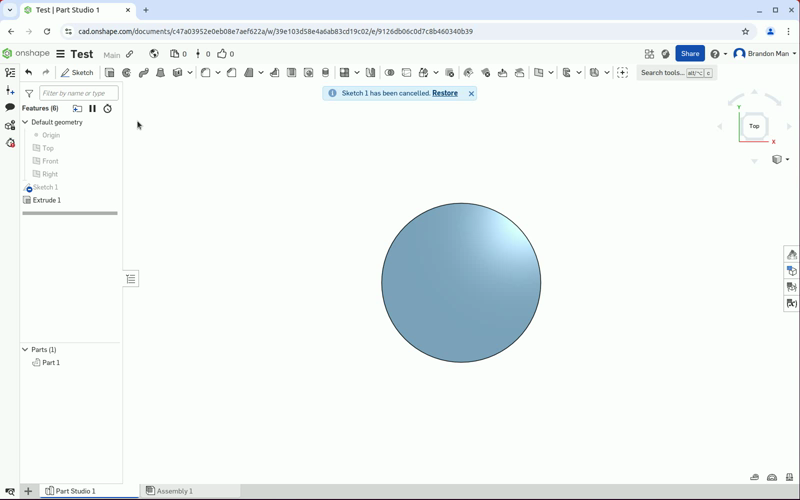
key(shift+h)
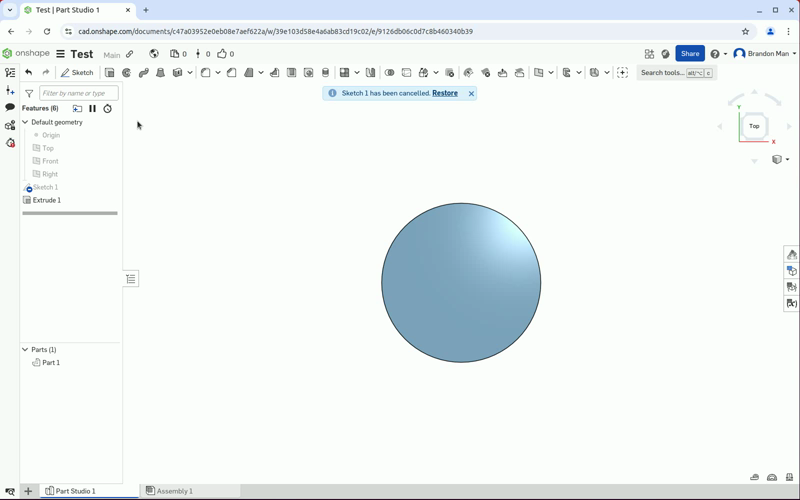
key(shift+h)
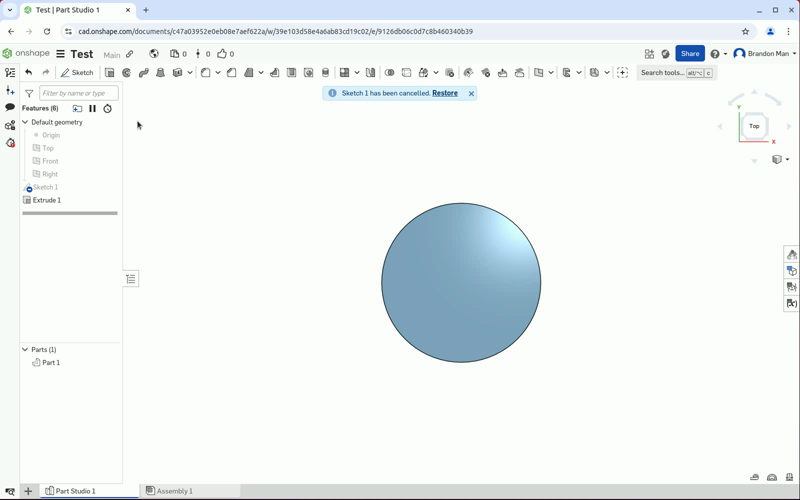
mouse_move(73, 189)
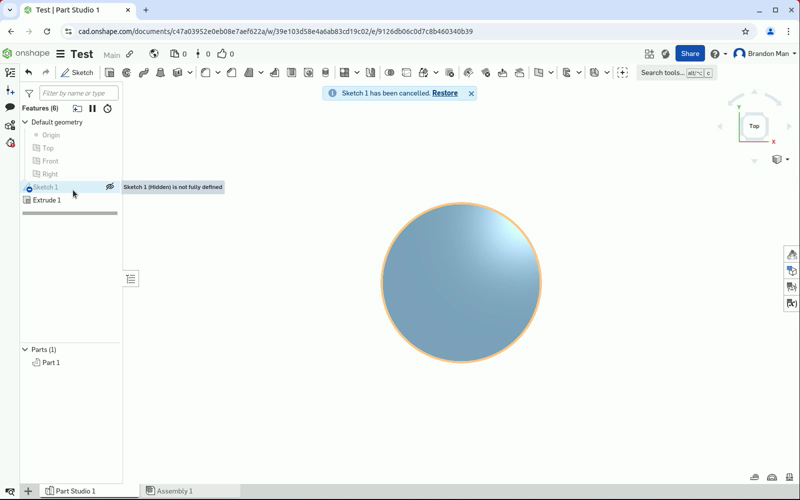
click(73, 189)
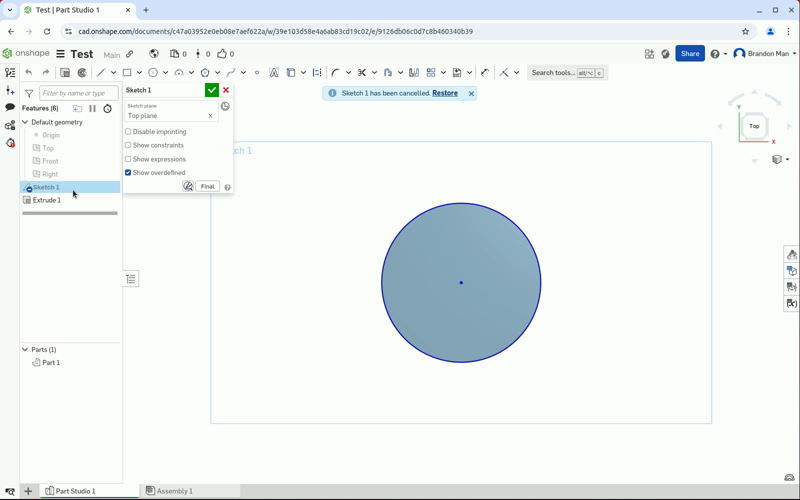
mouse_move(229, 92)
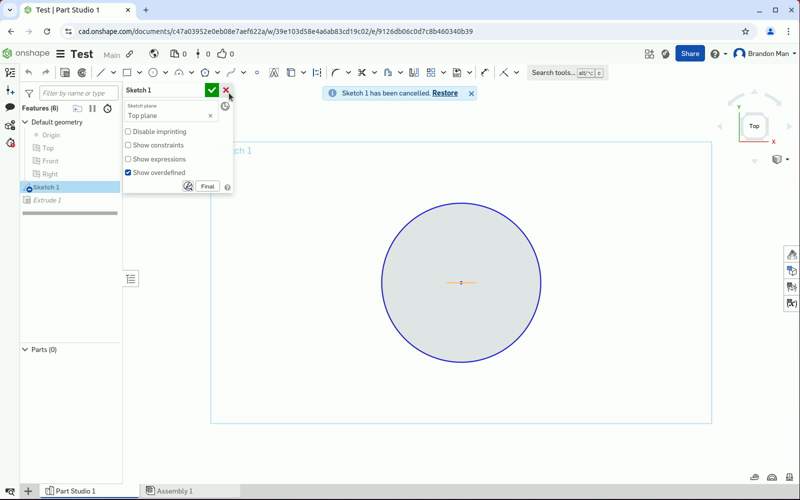
click(229, 92)
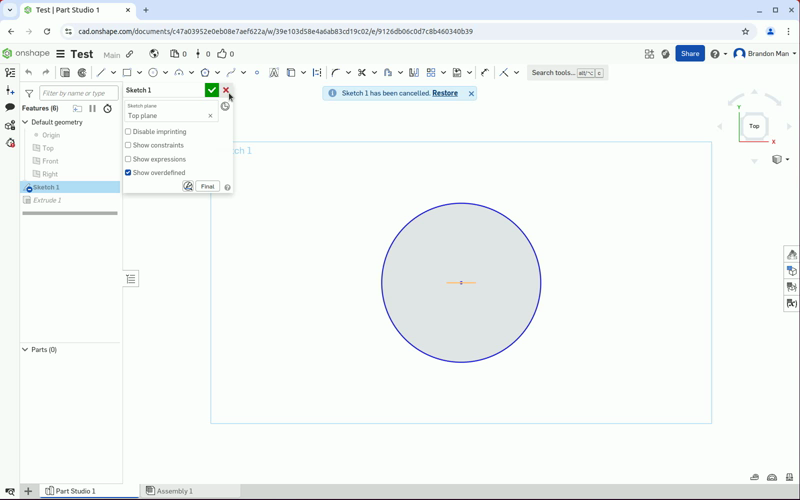
key(shift+s)
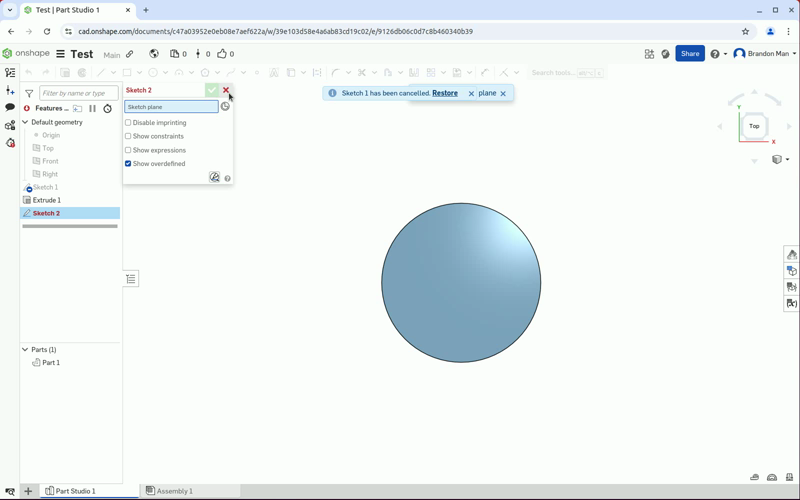
mouse_move(73, 150)
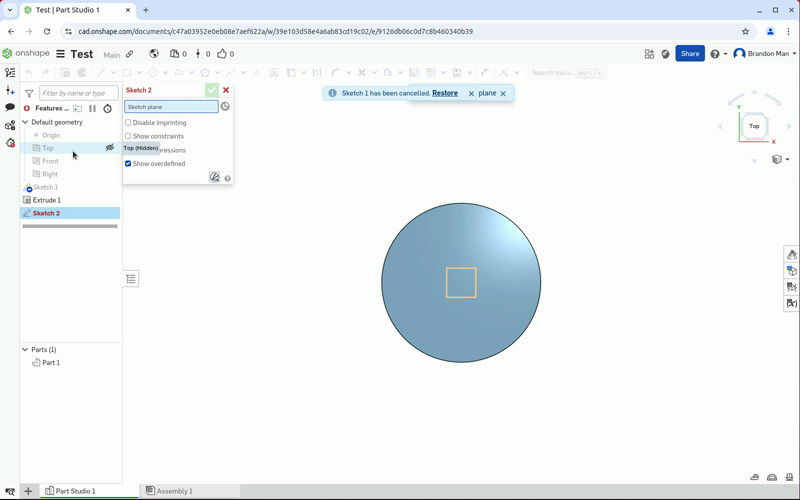
click(73, 150)
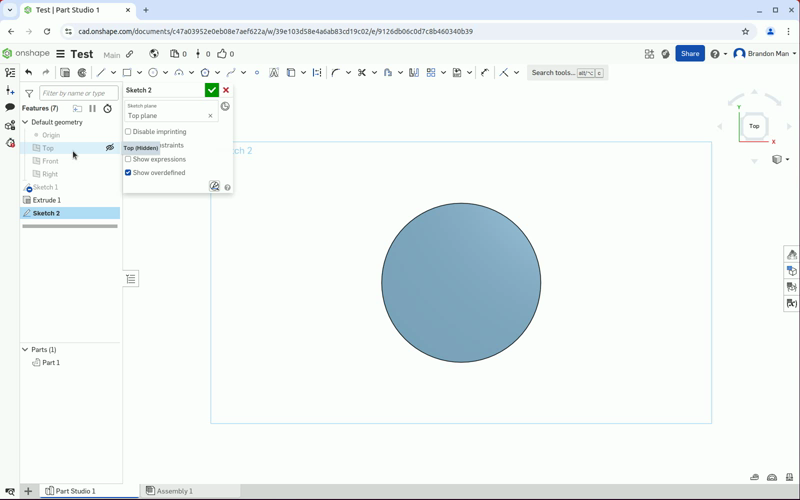
mouse_move(73, 352)
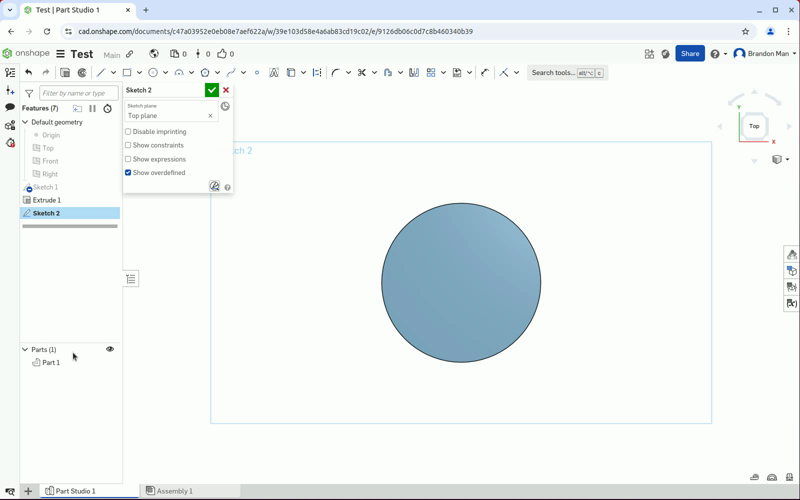
key(y)
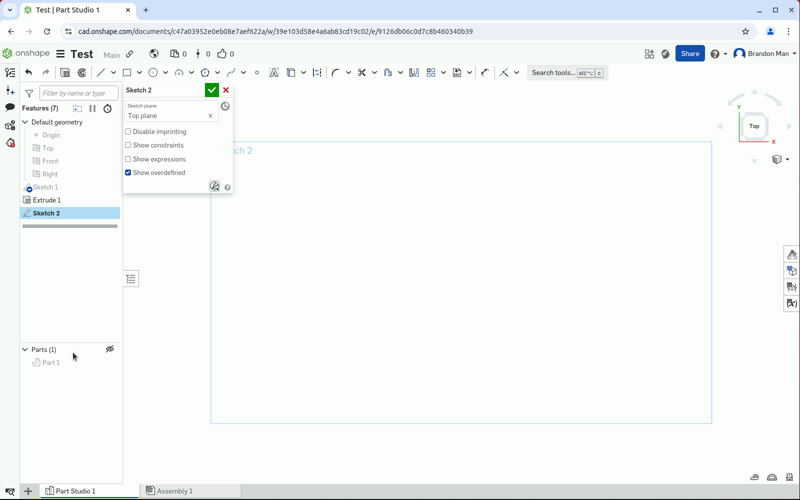
key(c)
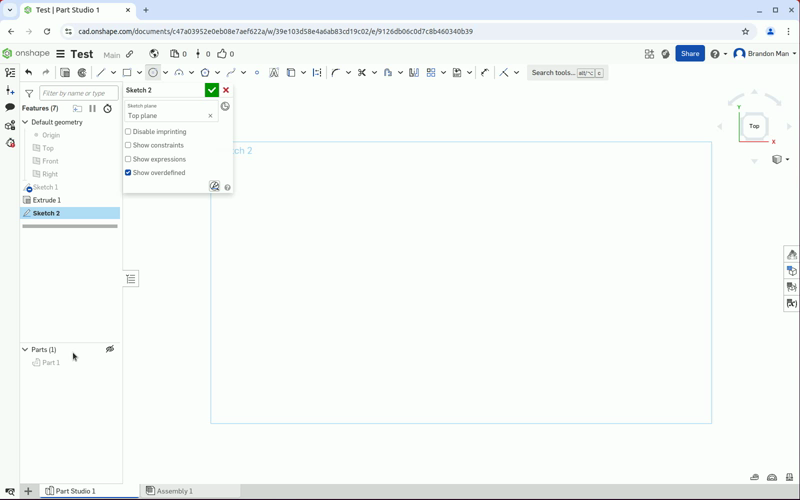
key_down(shift)
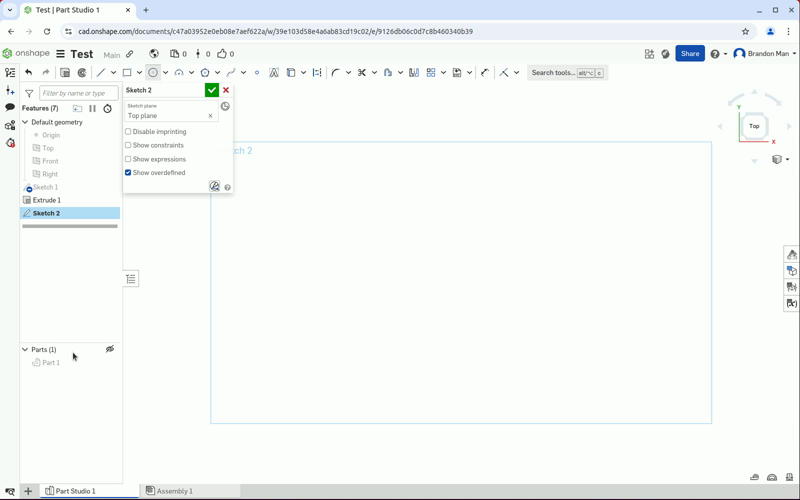
mouse_move(461, 282)
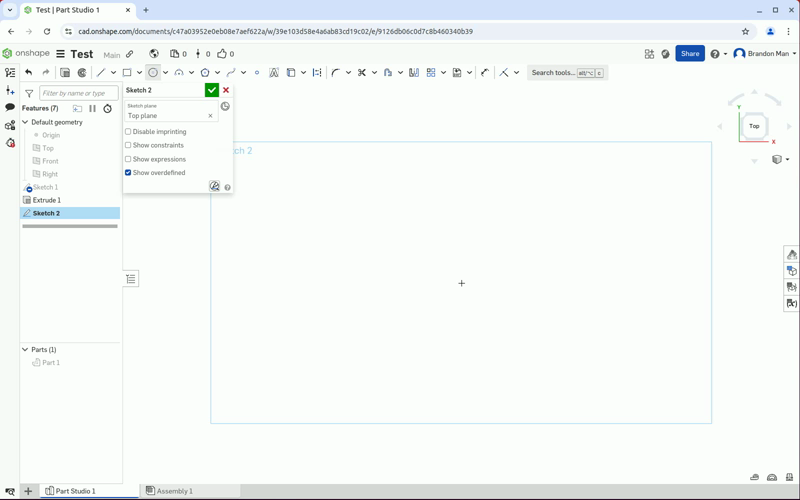
click(461, 282)
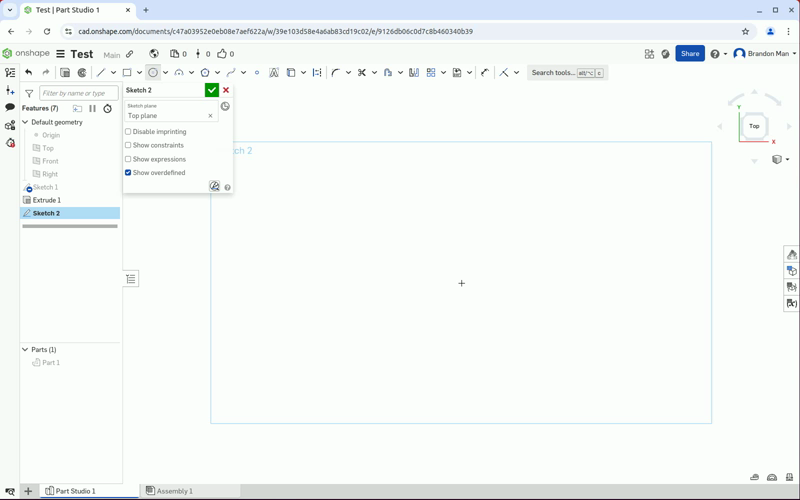
key_up(shift)
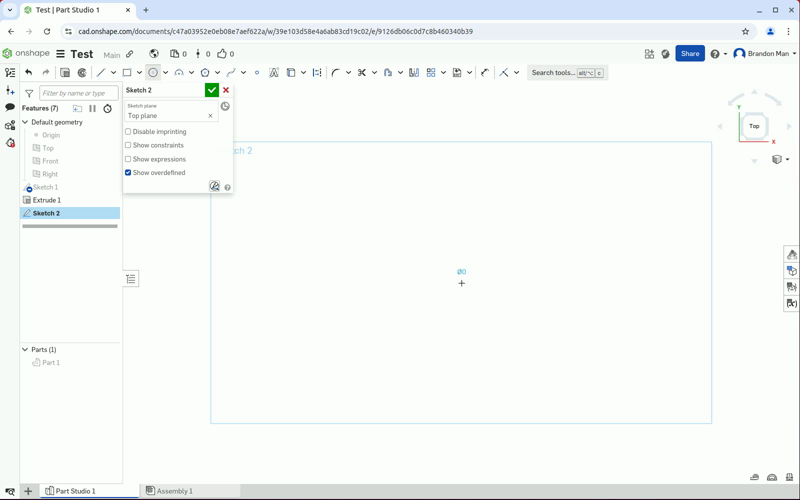
mouse_move(564, 282)
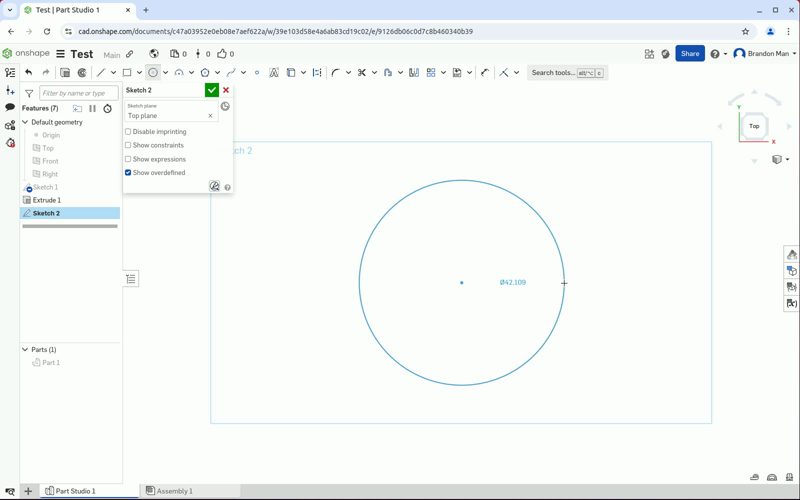
click(564, 282)
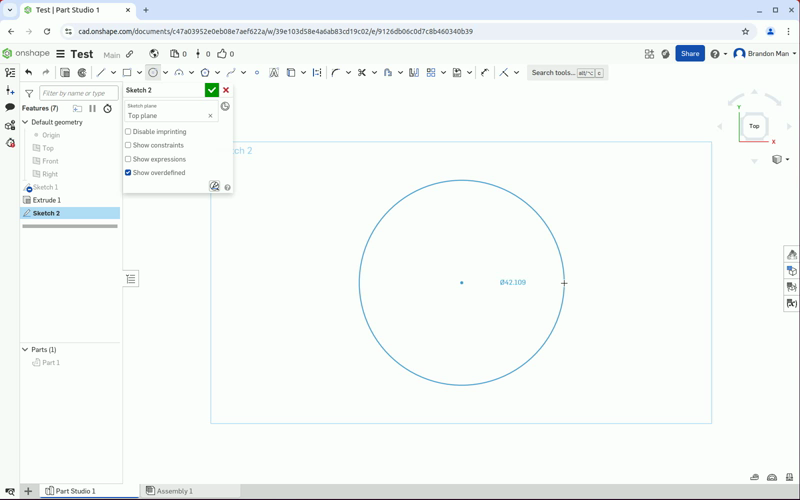
key(esc)
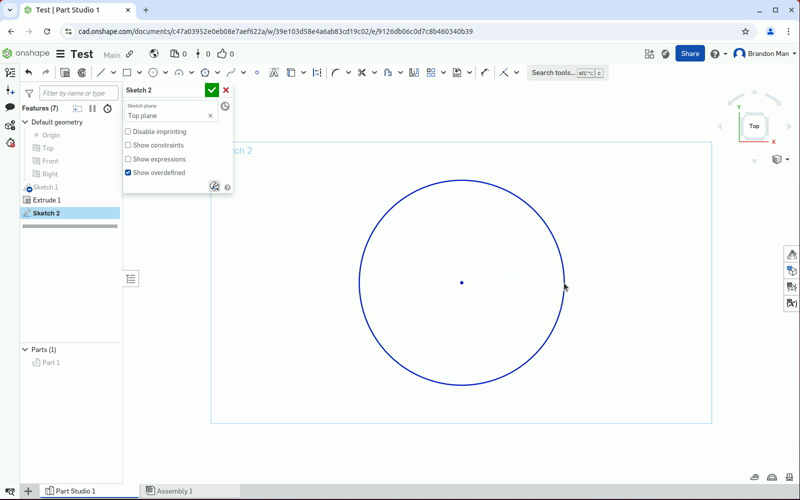
key(c)
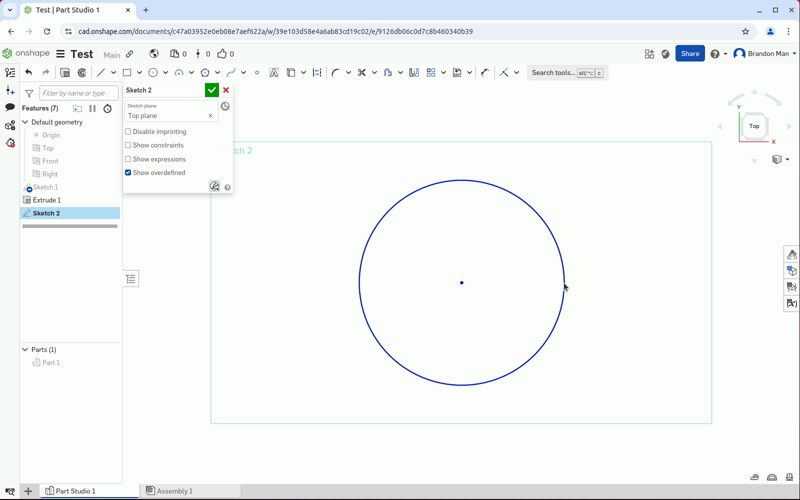
key_down(shift)
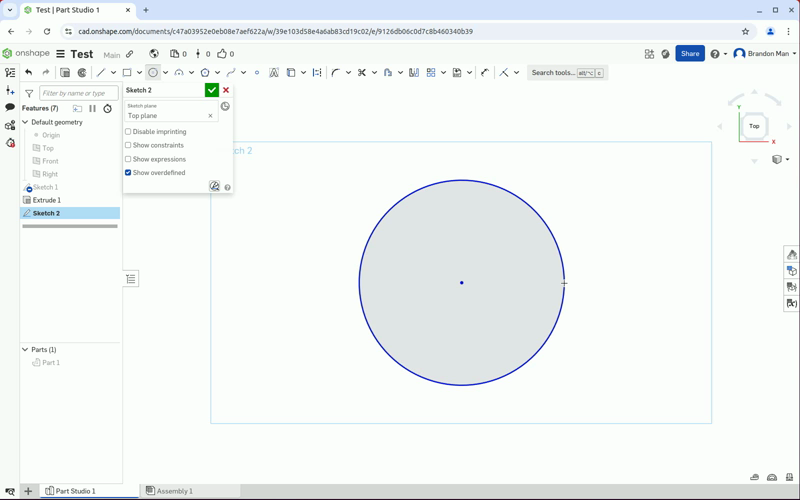
mouse_move(461, 282)
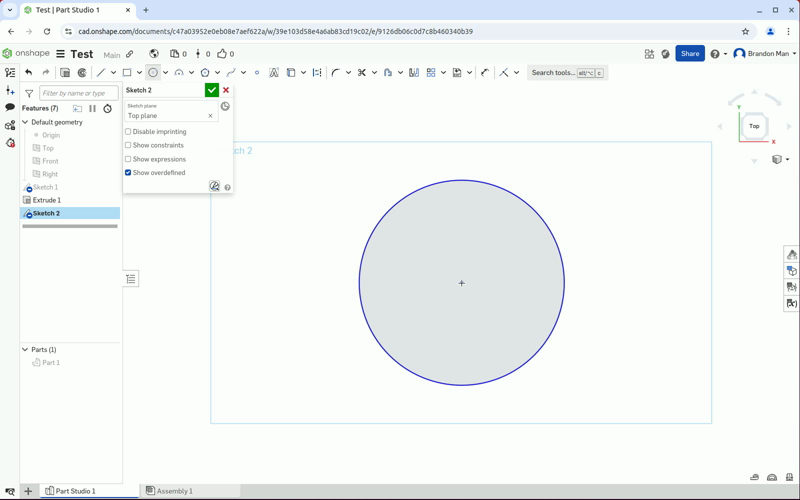
click(461, 282)
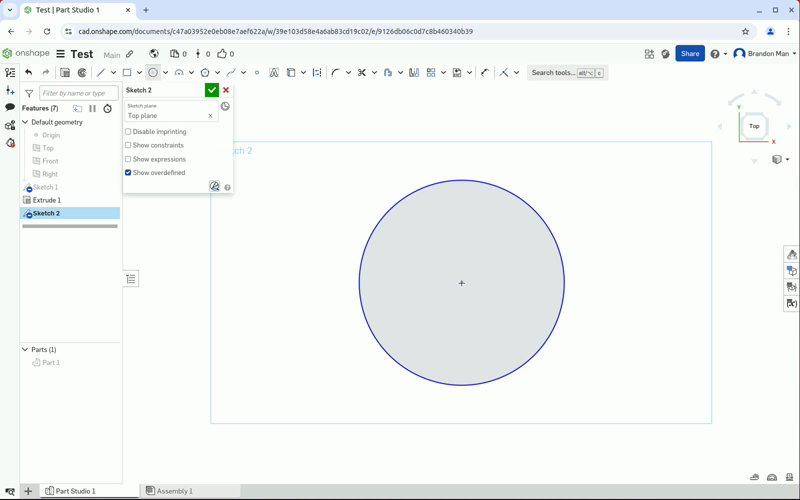
key_up(shift)
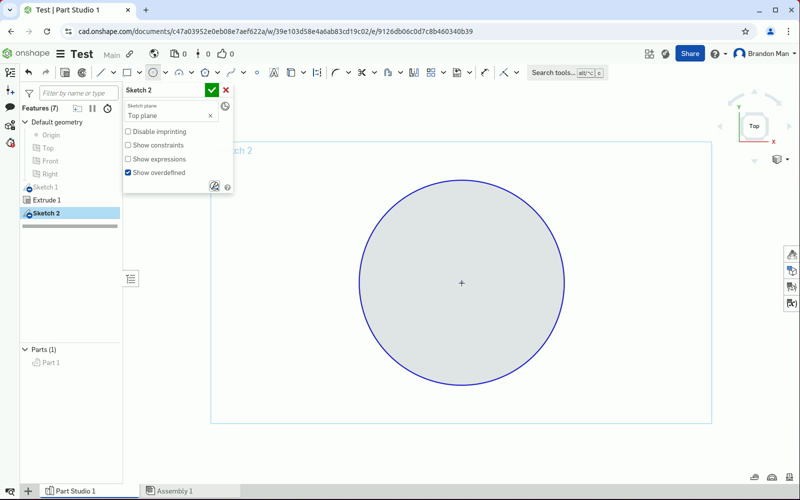
mouse_move(540, 282)
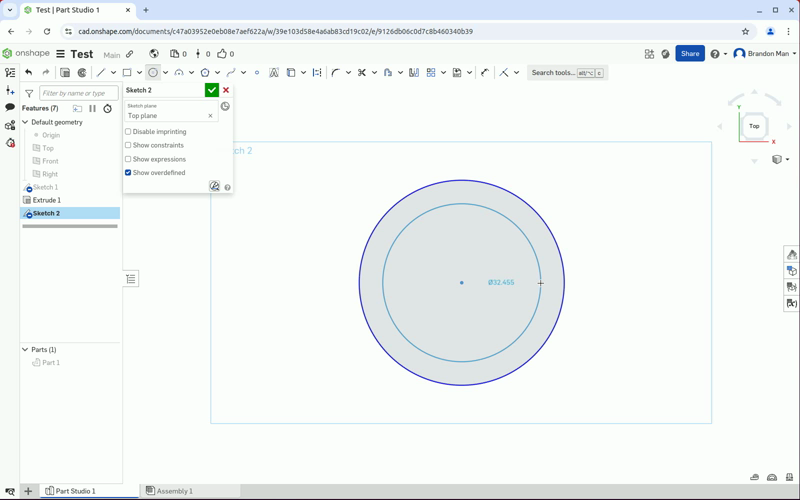
click(540, 282)
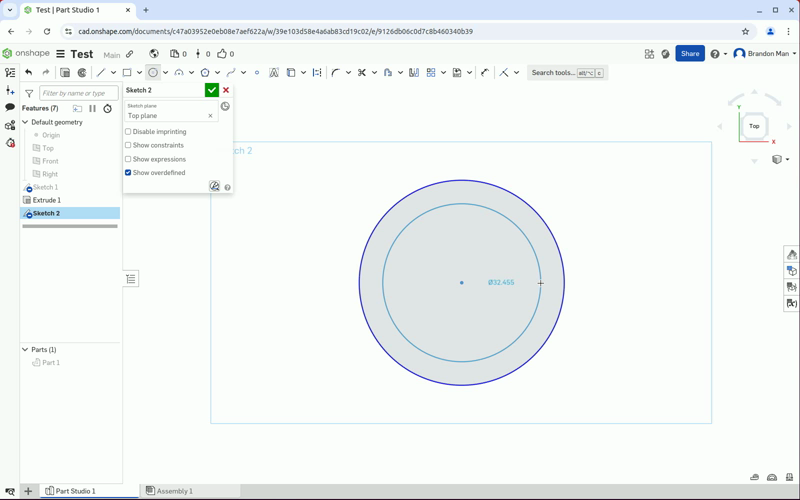
key(esc)
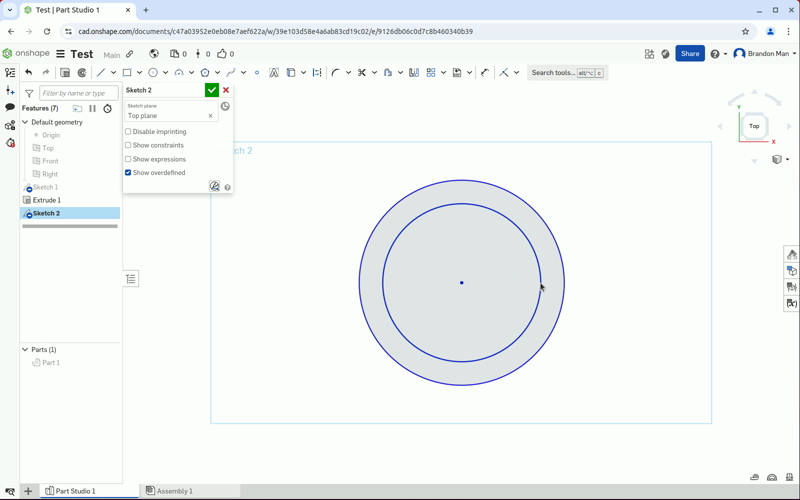
mouse_move(417, 201)
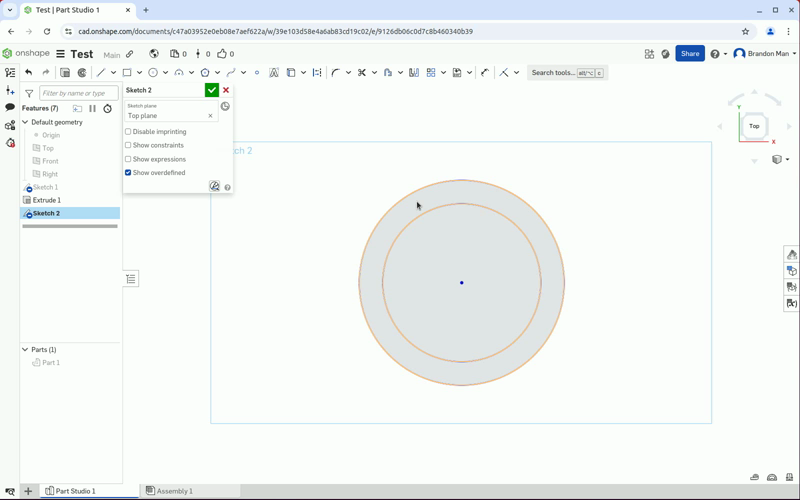
click(417, 201)
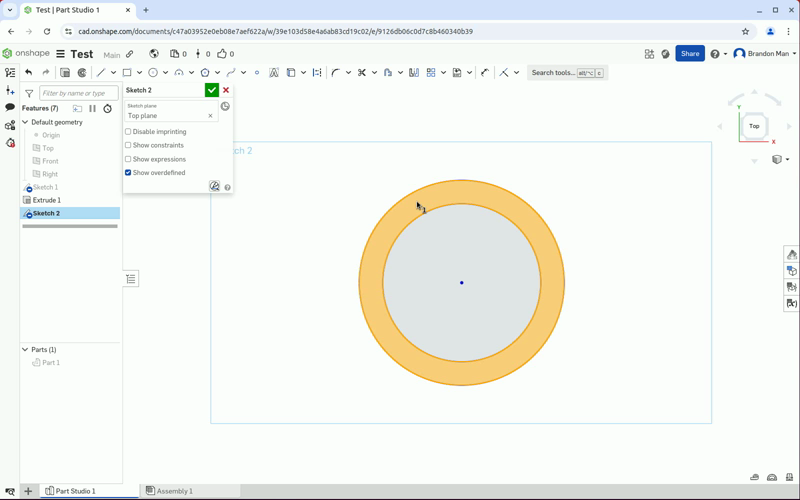
mouse_move(73, 352)
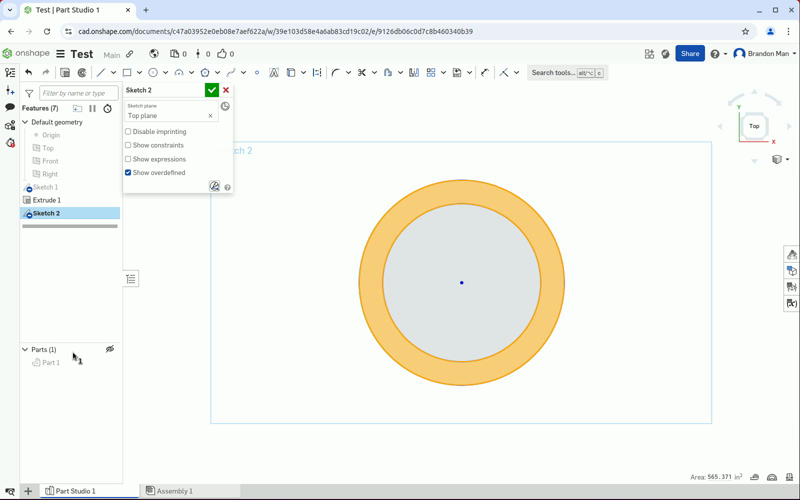
key(shift+y)
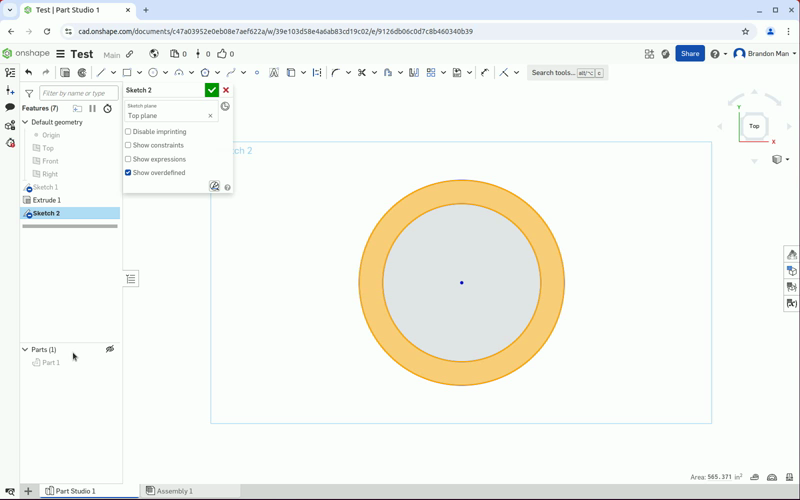
key(shift+e)
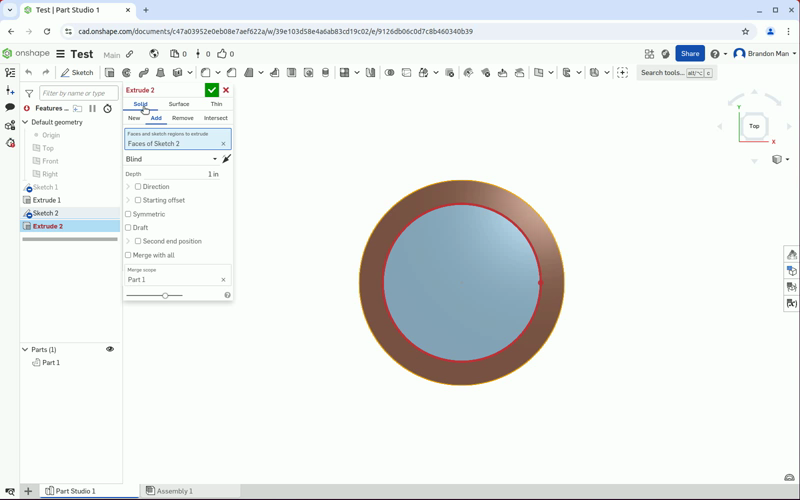
mouse_move(143, 106)
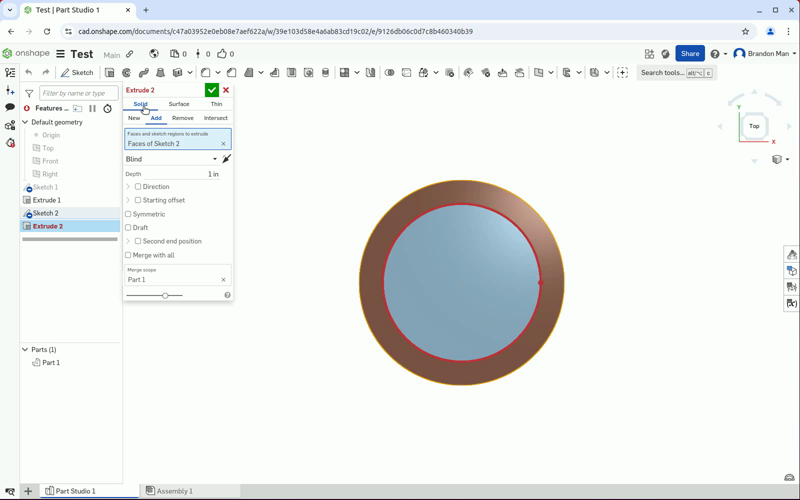
click(143, 106)
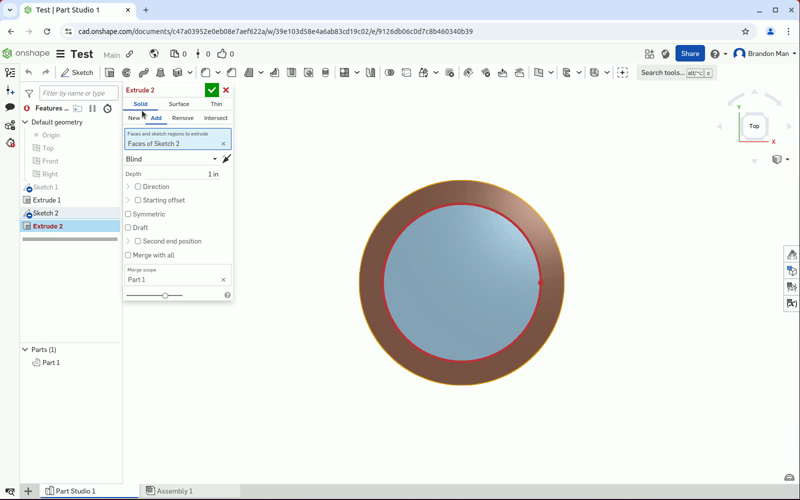
mouse_move(137, 120)
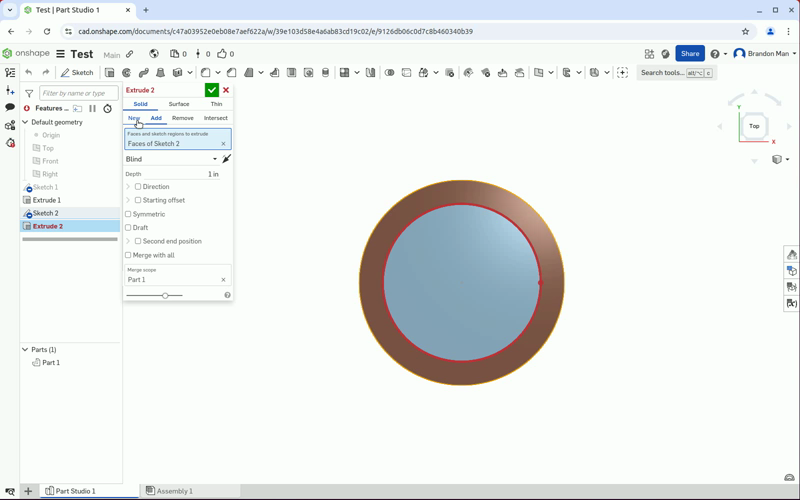
click(137, 120)
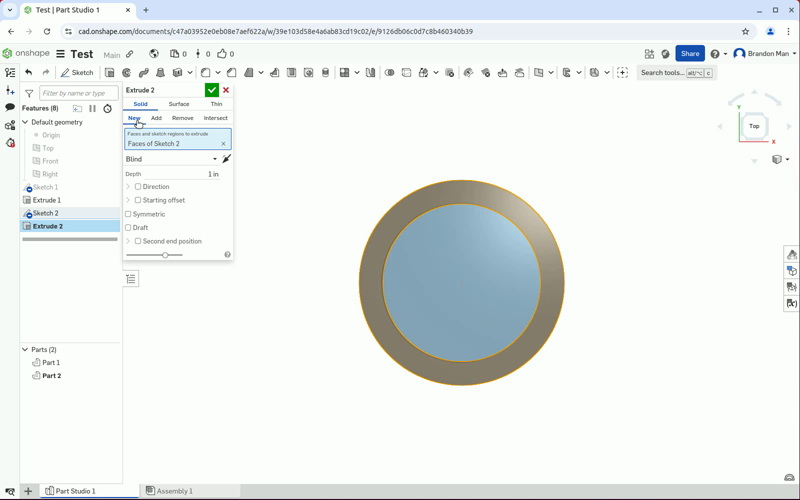
key(tab, 4)
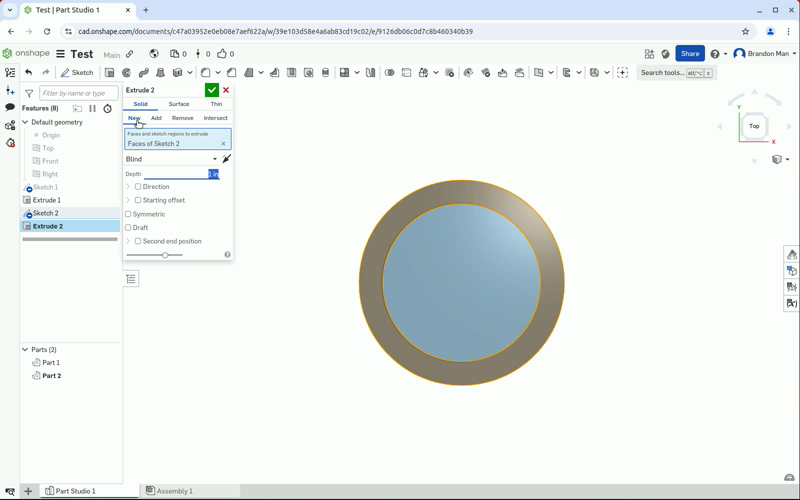
text(-11.554)
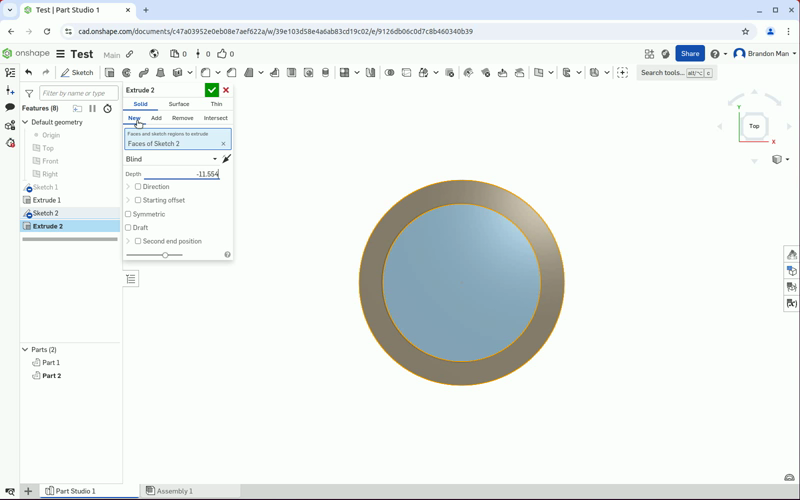
key(enter)
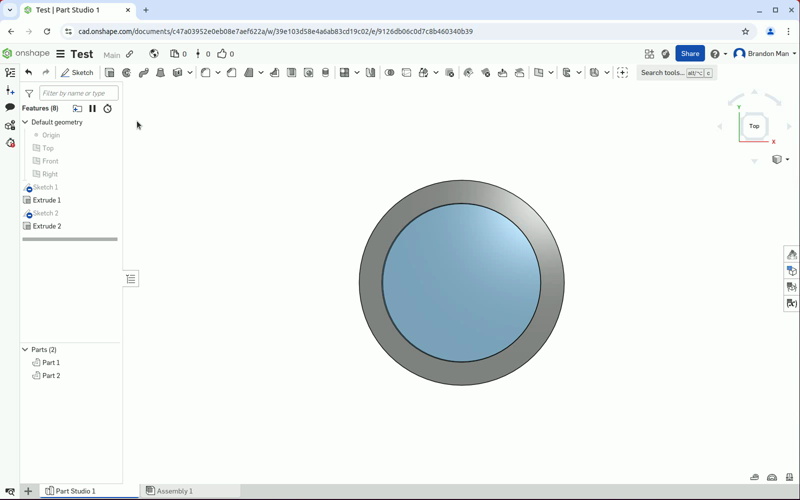
key(shift+h)
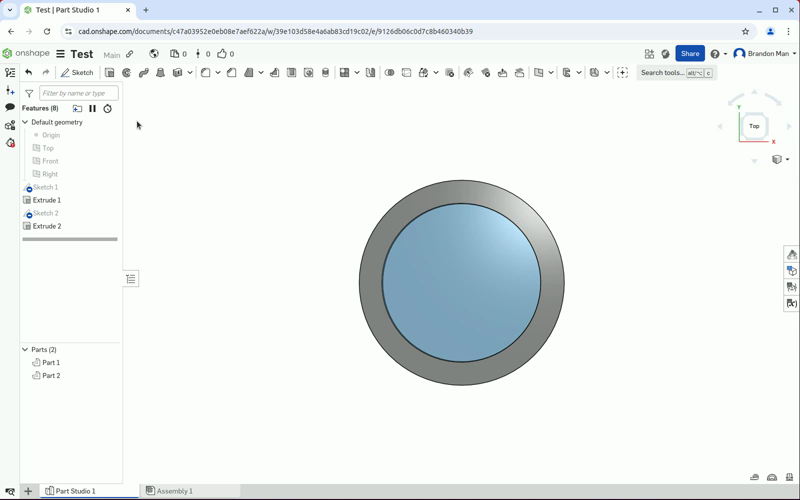
key(shift+h)
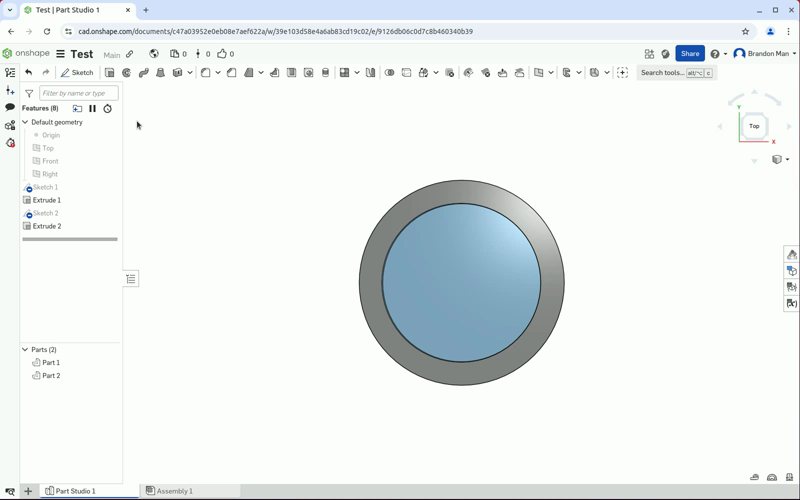
mouse_move(73, 189)
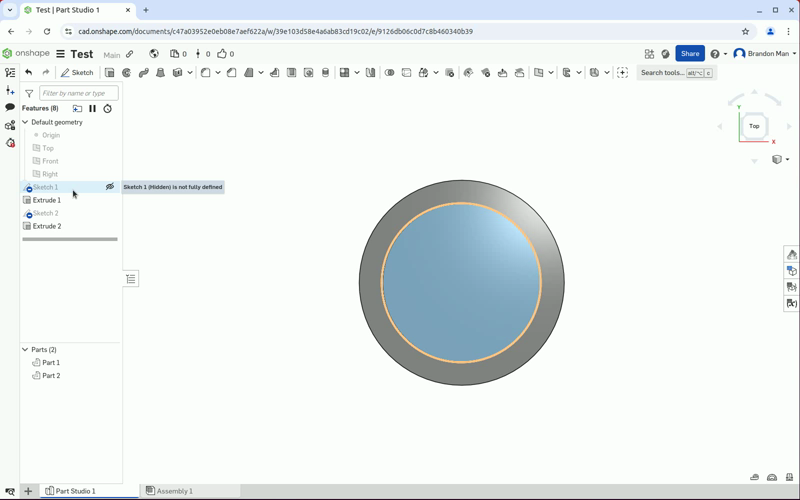
click(73, 189)
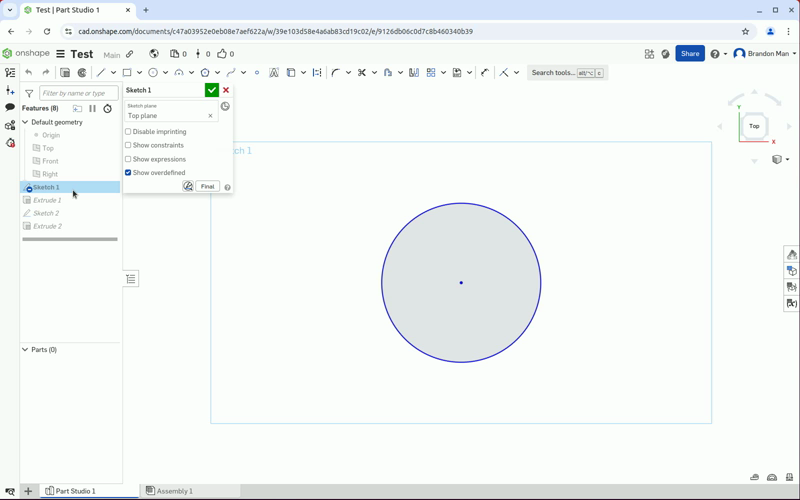
mouse_move(229, 92)
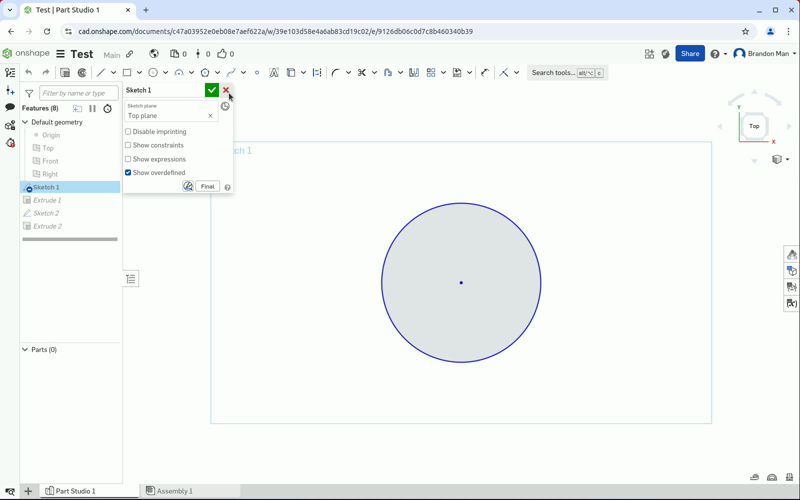
click(229, 92)
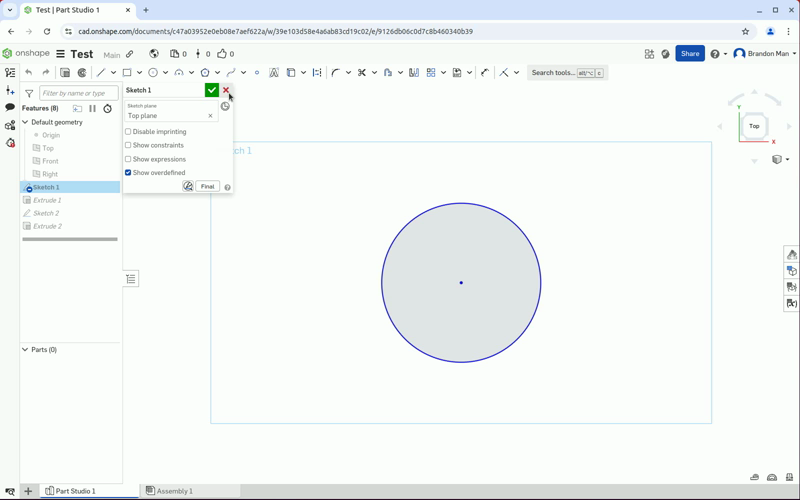
key(shift+s)
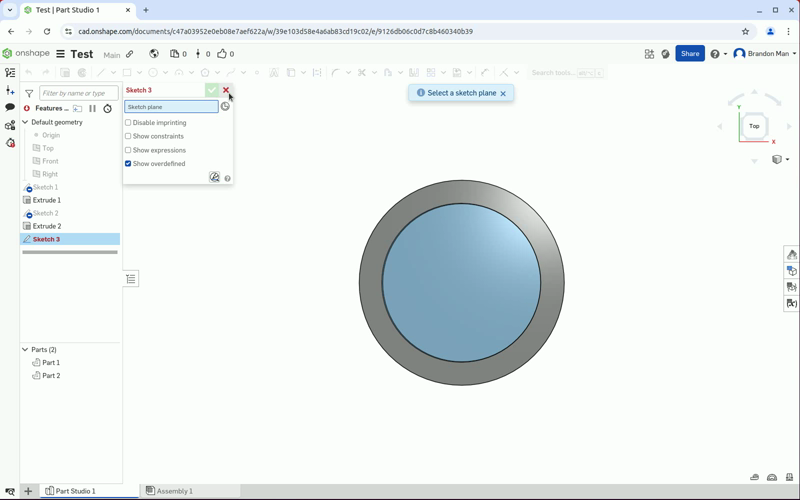
mouse_move(73, 150)
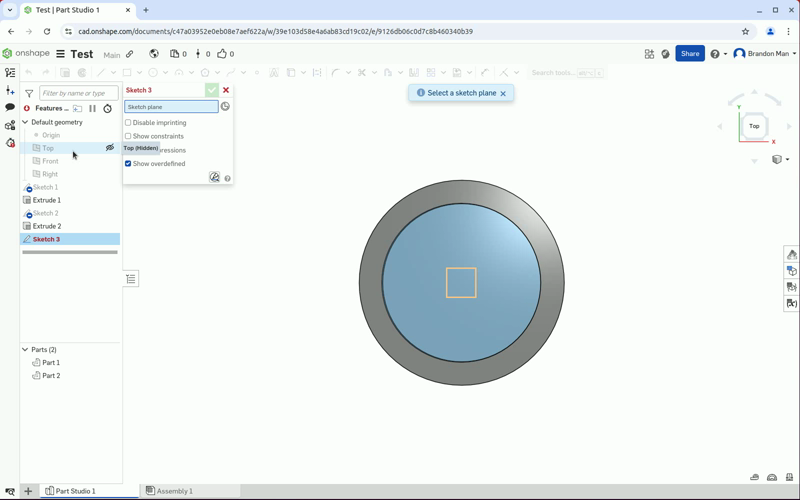
click(73, 150)
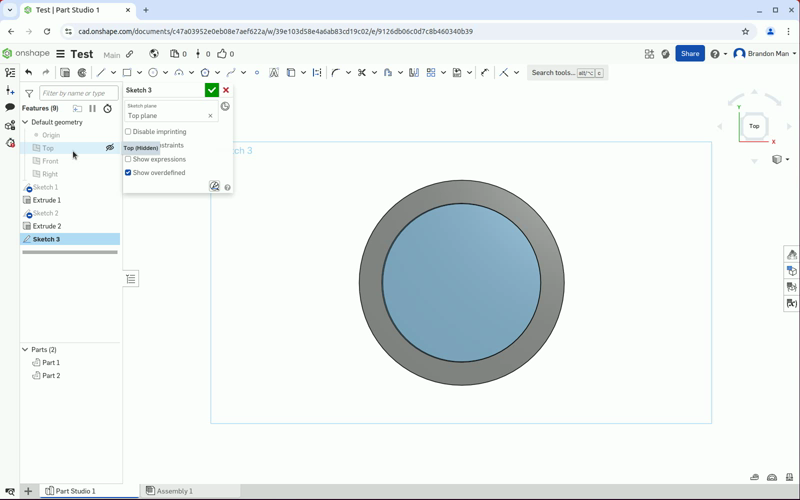
mouse_move(73, 352)
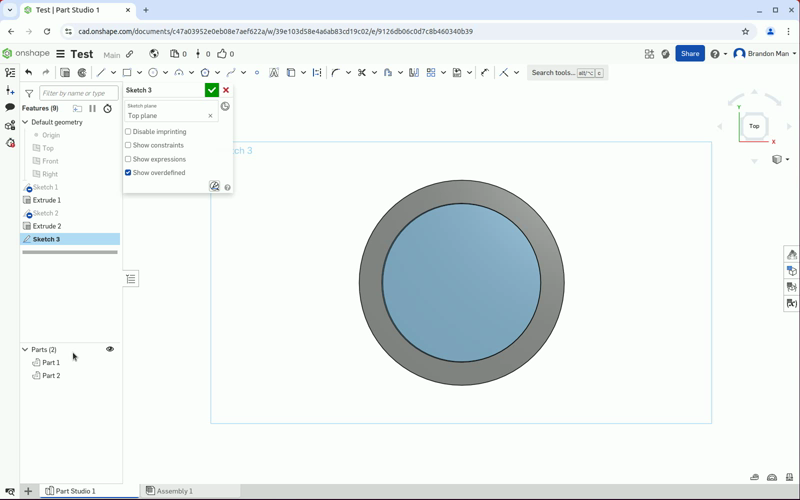
key(y)
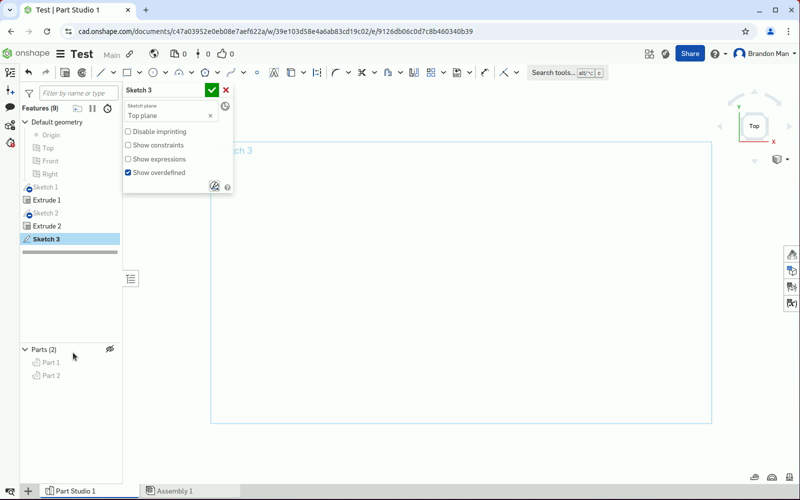
key(c)
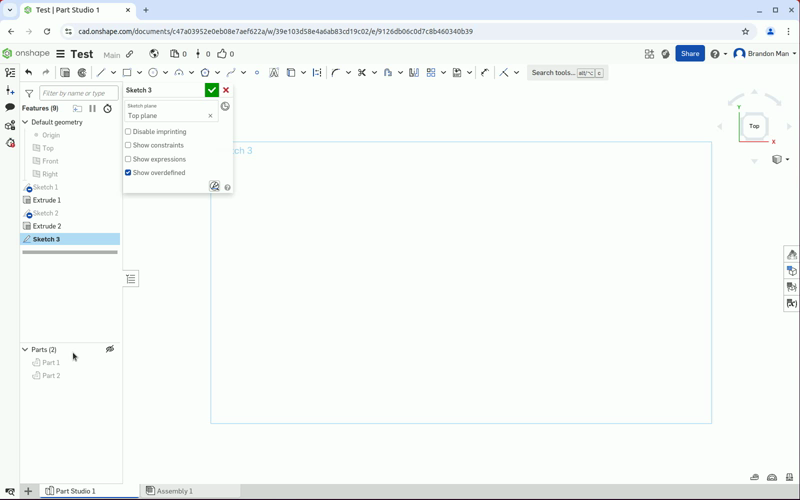
key_down(shift)
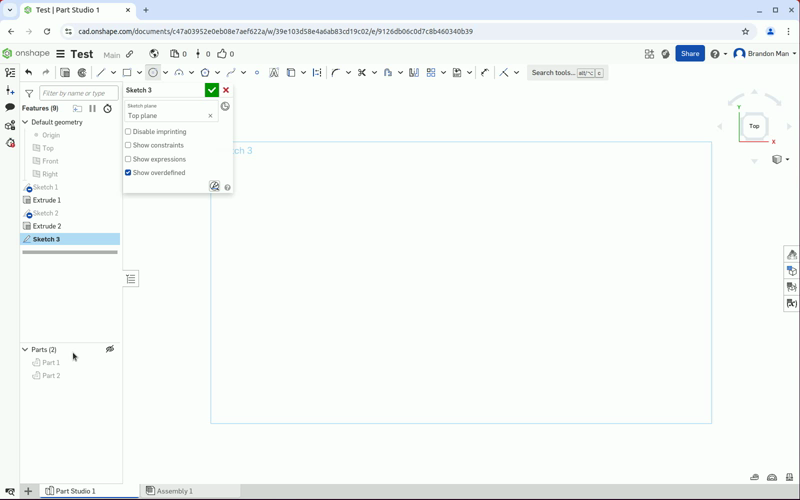
mouse_move(461, 282)
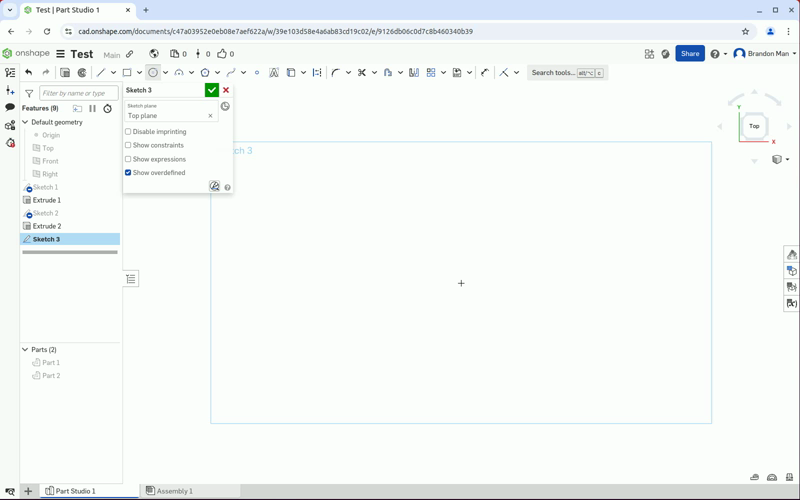
click(461, 282)
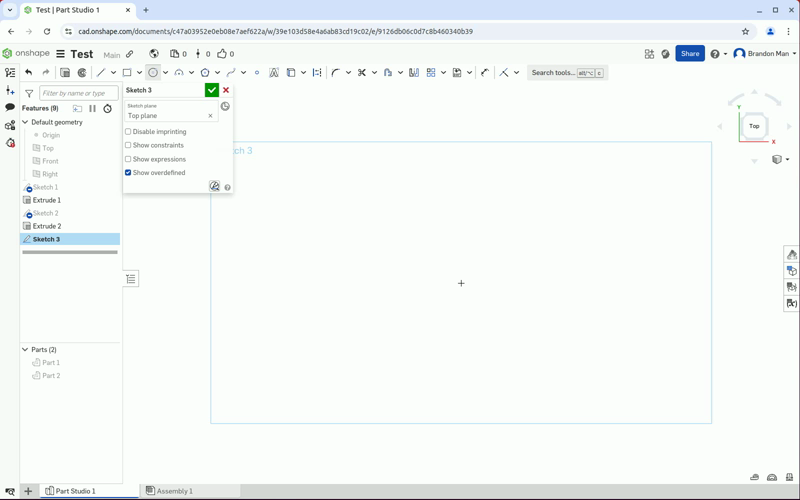
key_up(shift)
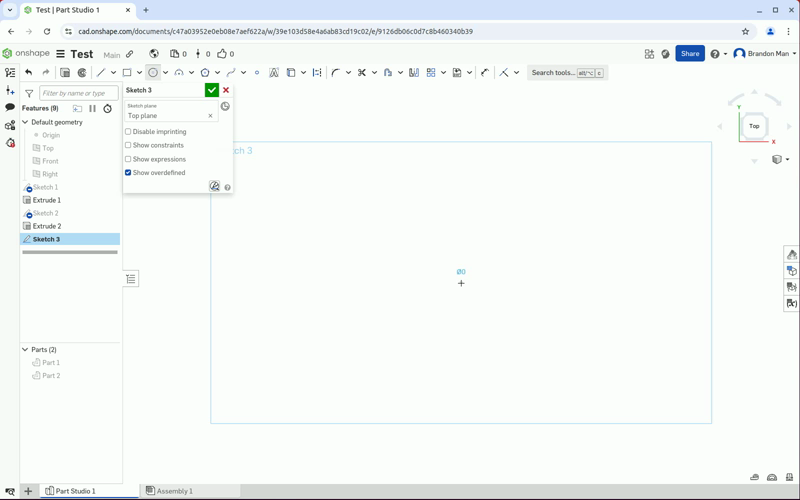
mouse_move(540, 282)
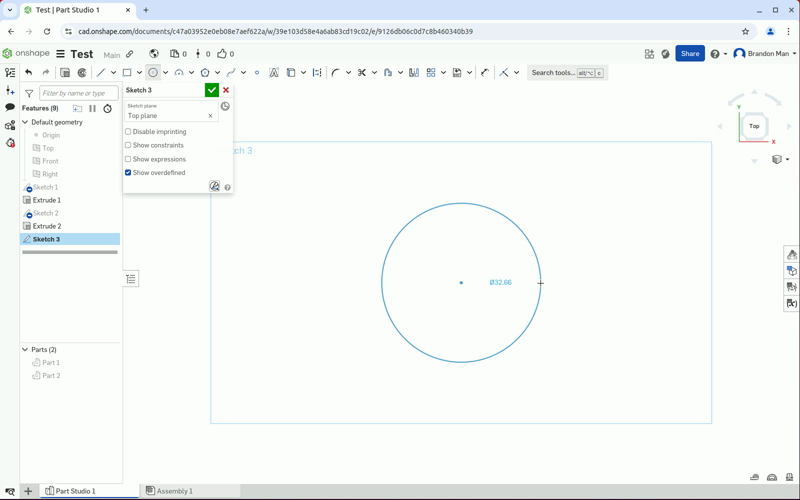
click(540, 282)
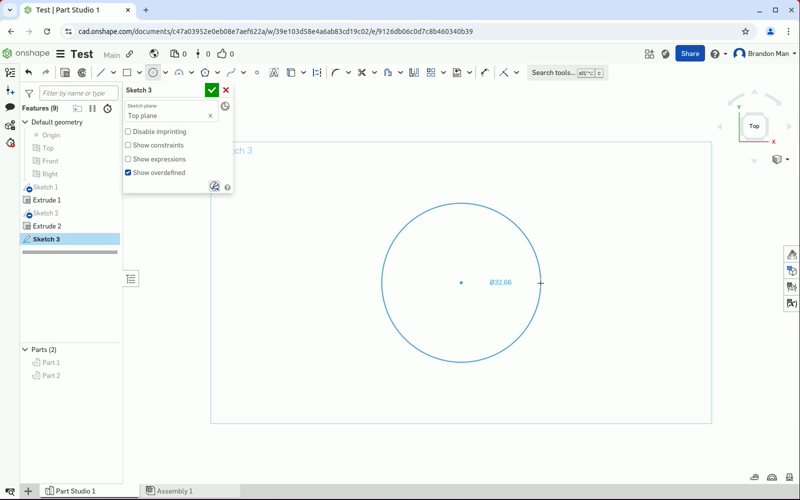
key(esc)
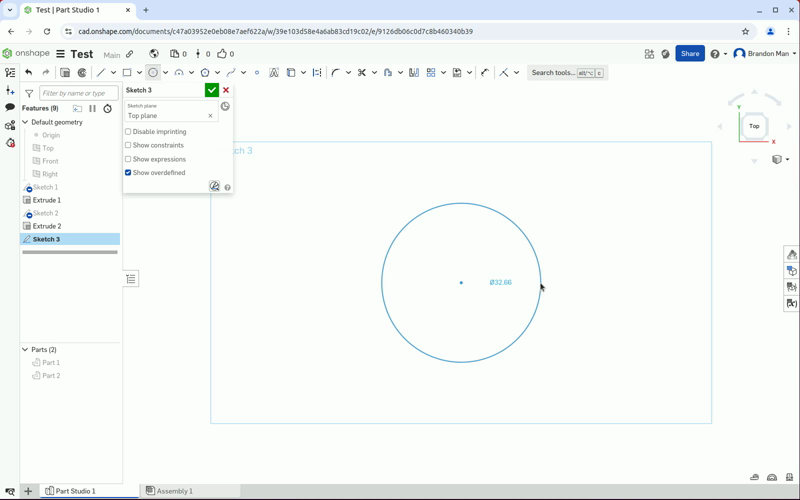
mouse_move(482, 339)
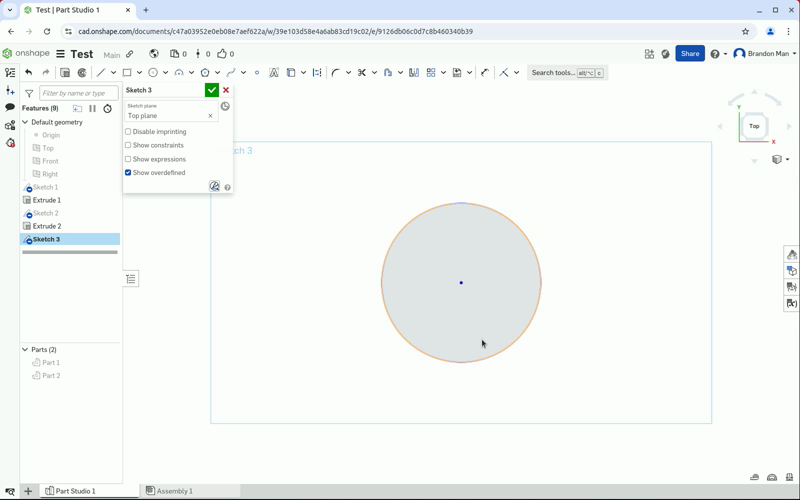
click(482, 339)
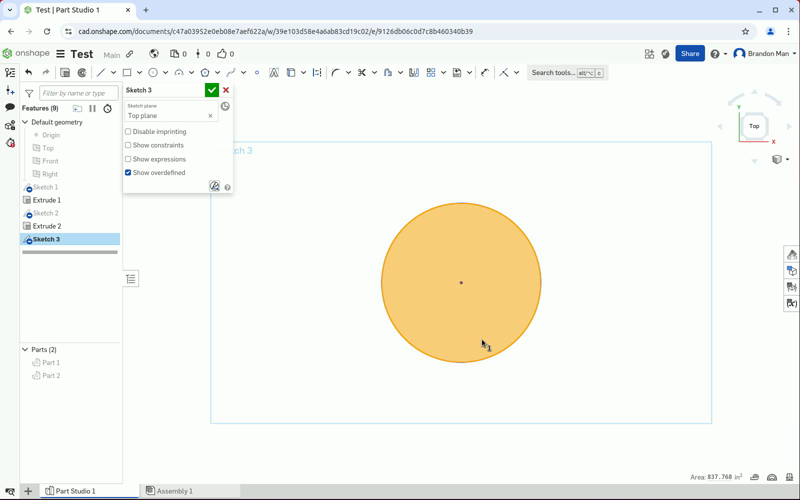
mouse_move(73, 352)
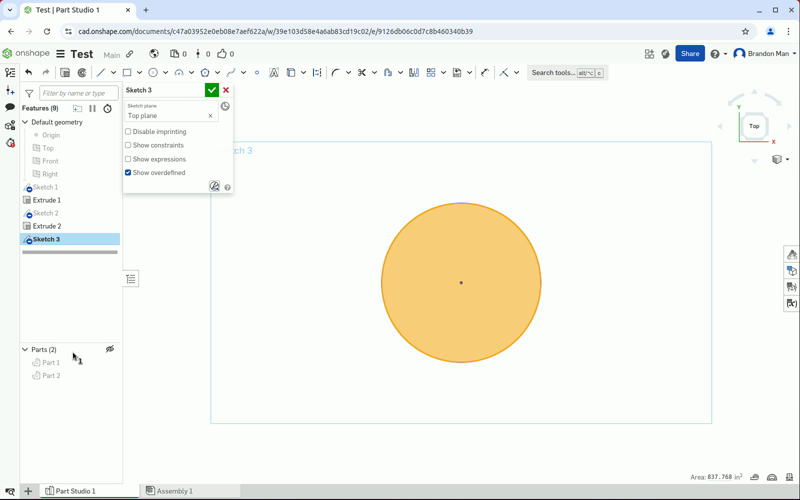
key(shift+y)
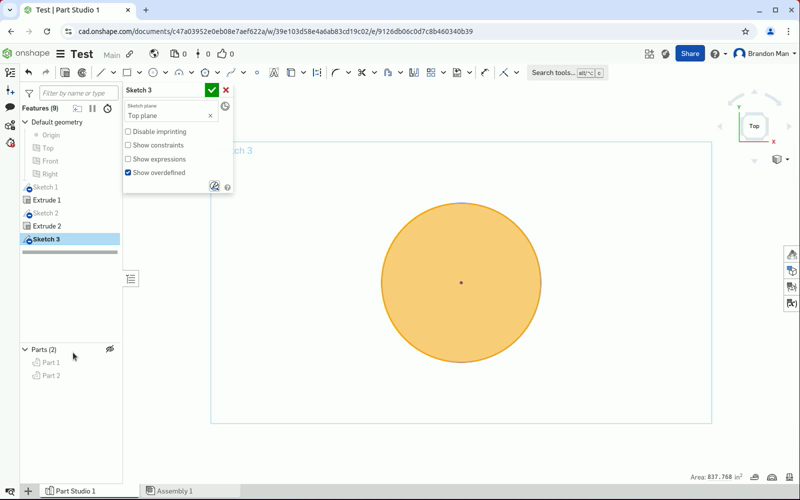
key(shift+e)
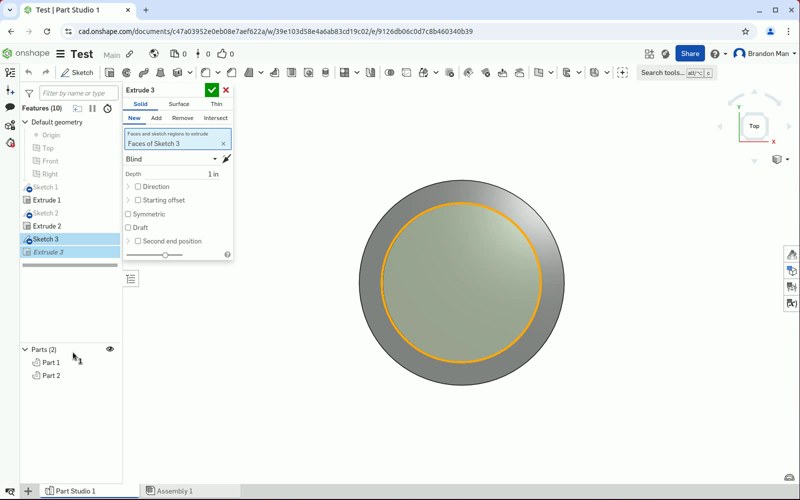
mouse_move(143, 106)
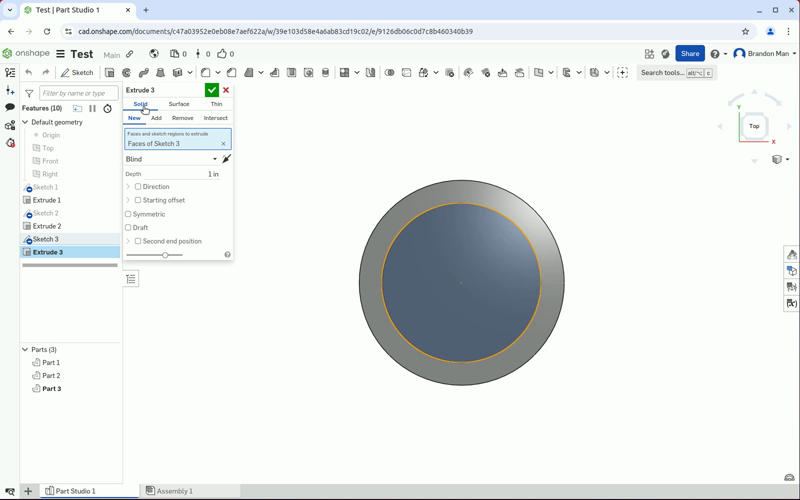
click(143, 106)
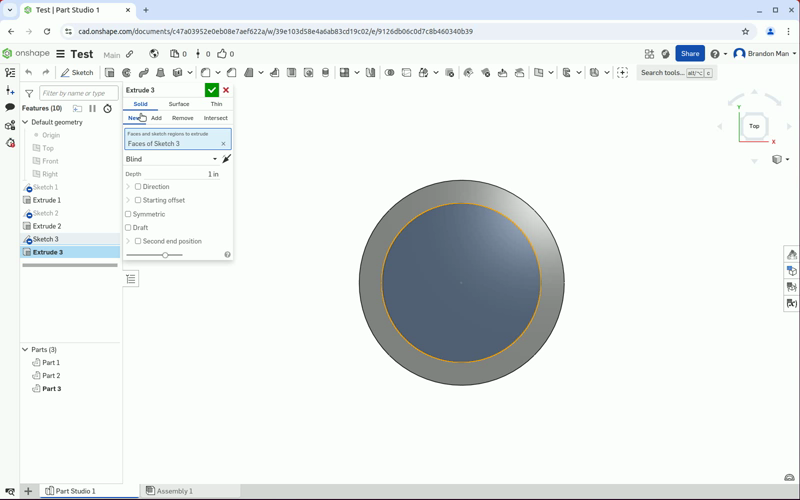
mouse_move(137, 120)
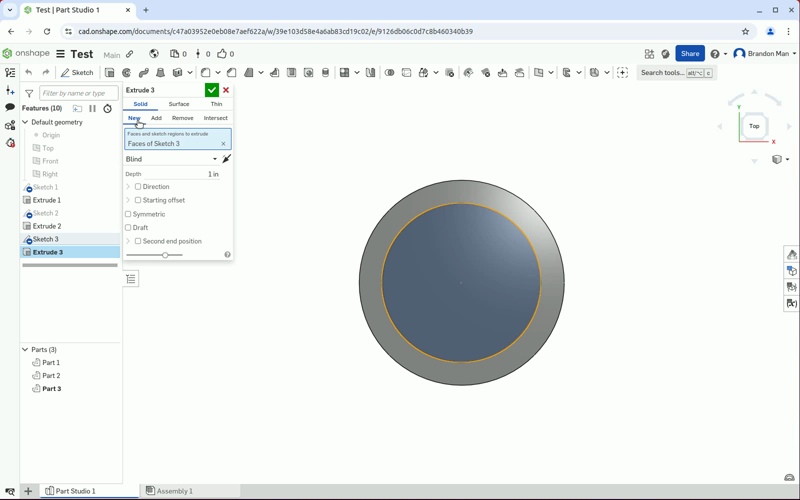
click(137, 120)
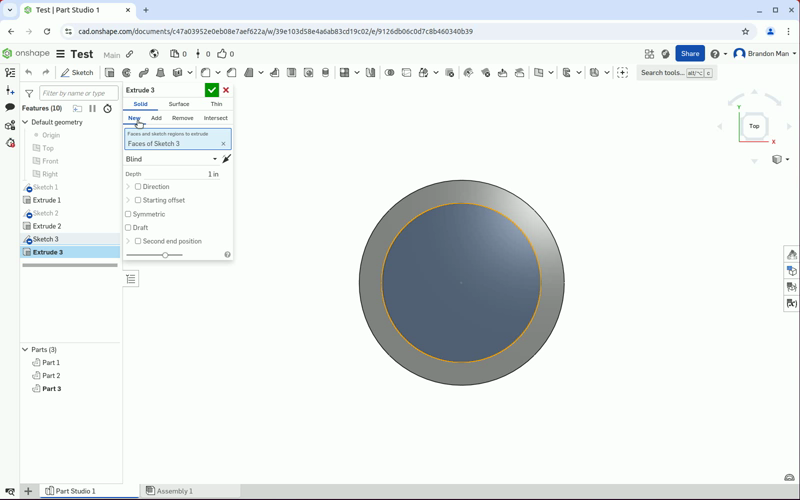
key(tab, 4)
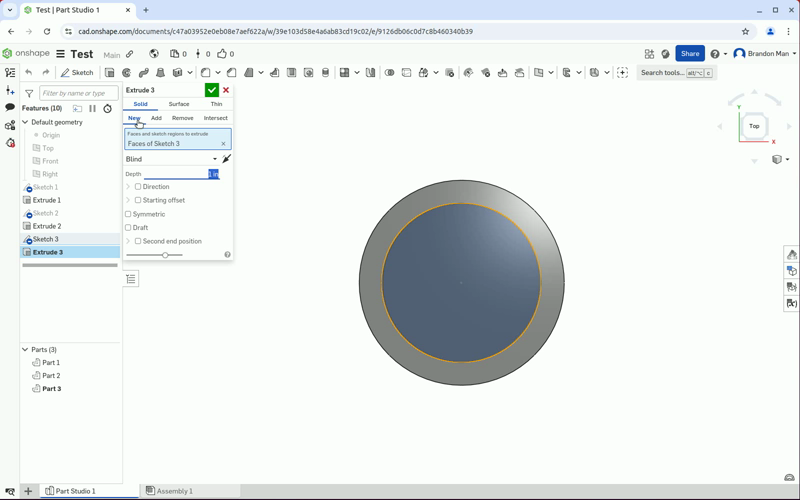
text(23.108)
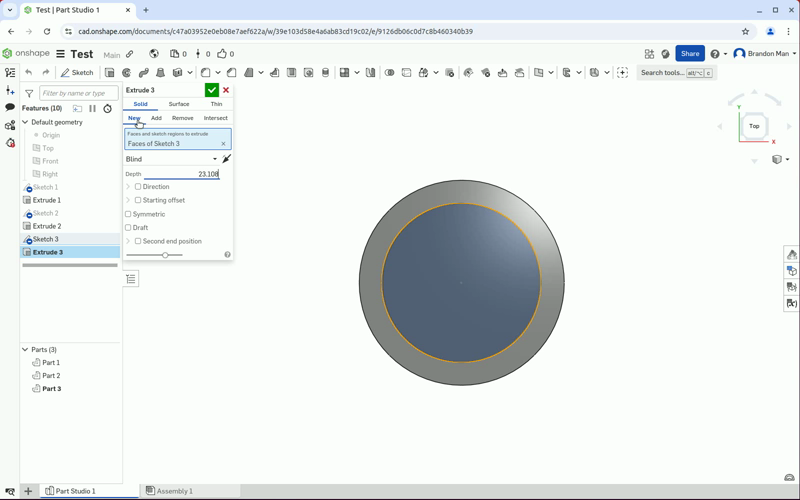
key(enter)
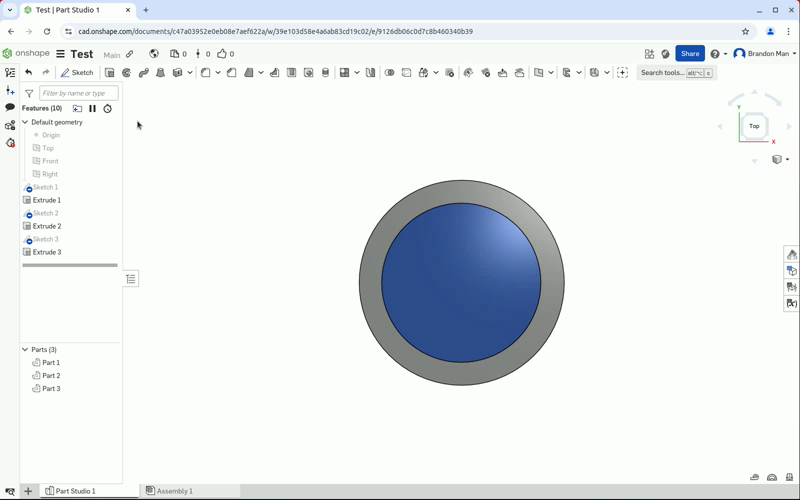
key(shift+h)
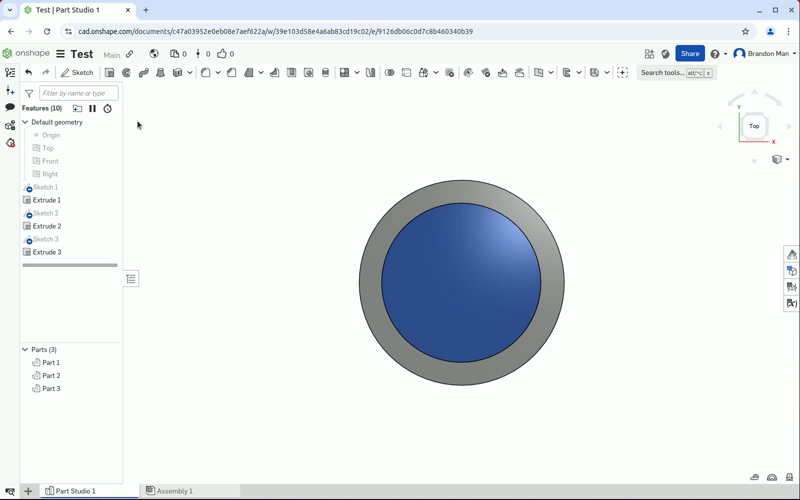
key(shift+h)
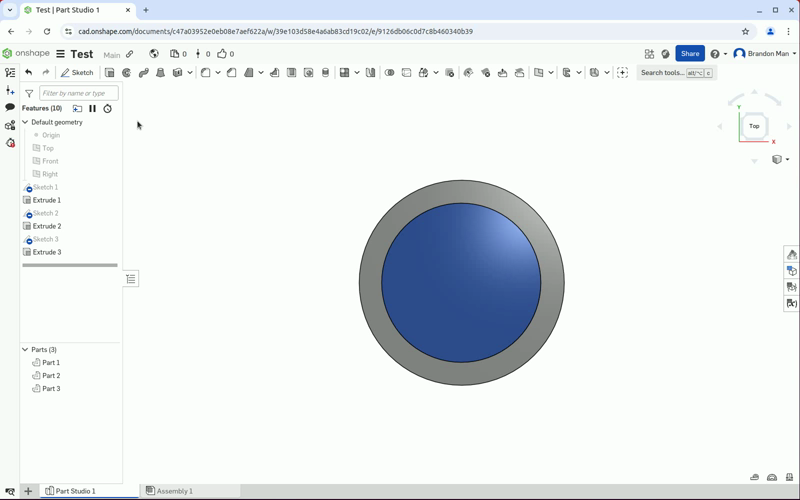
mouse_move(73, 189)
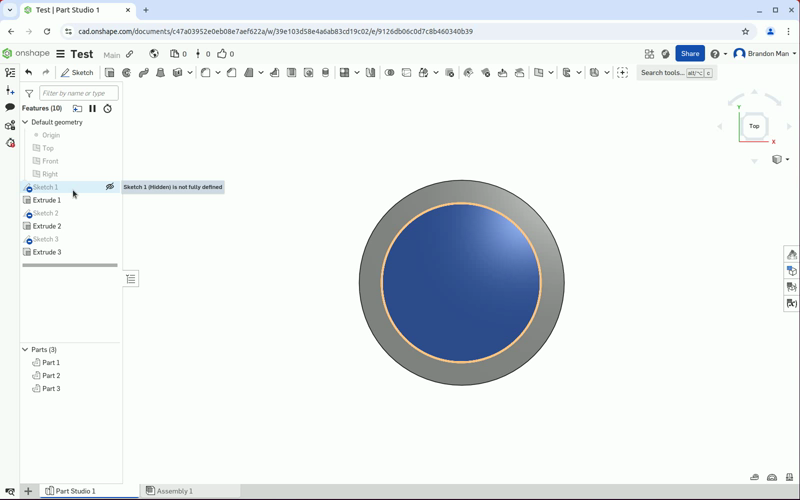
click(73, 189)
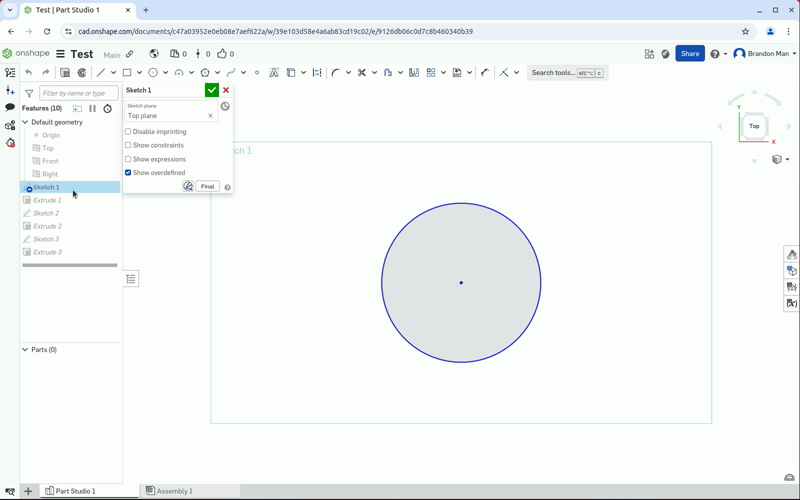
mouse_move(229, 92)
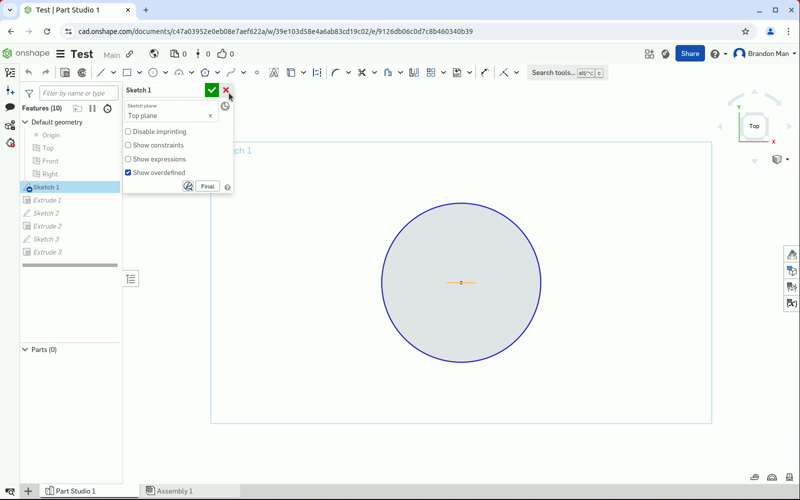
click(229, 92)
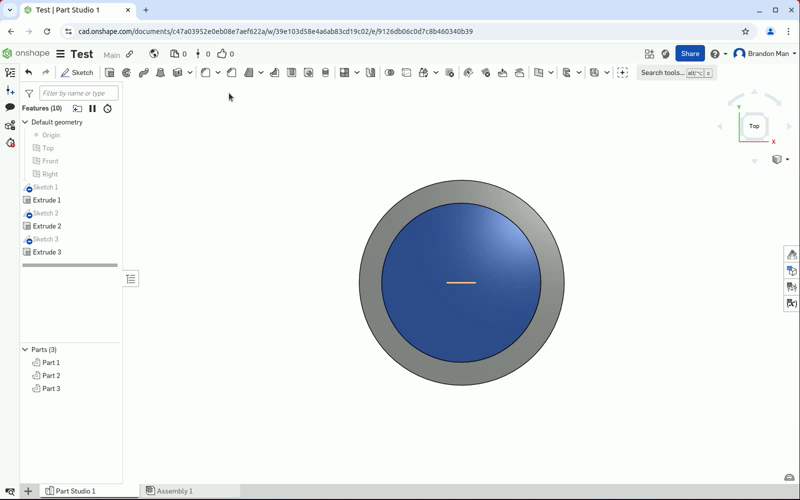
mouse_move(541, 75)
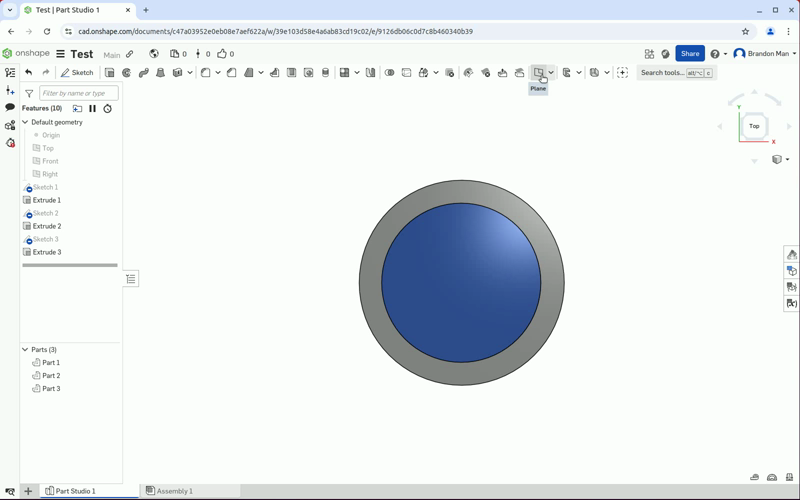
click(541, 75)
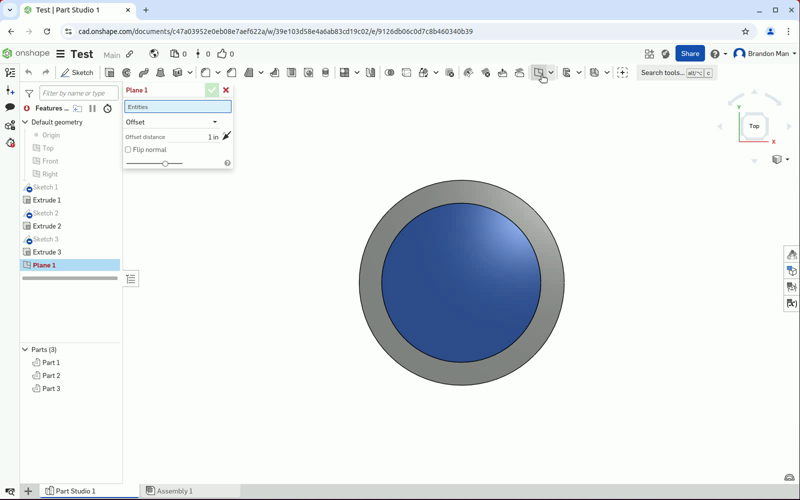
mouse_move(73, 150)
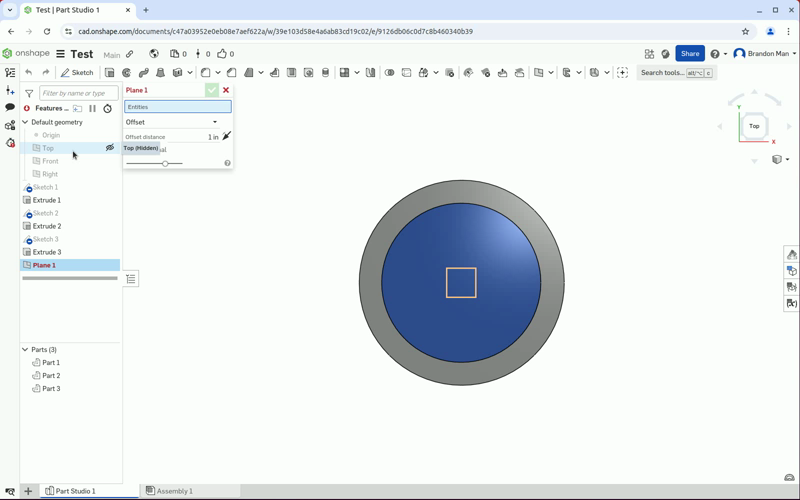
click(73, 150)
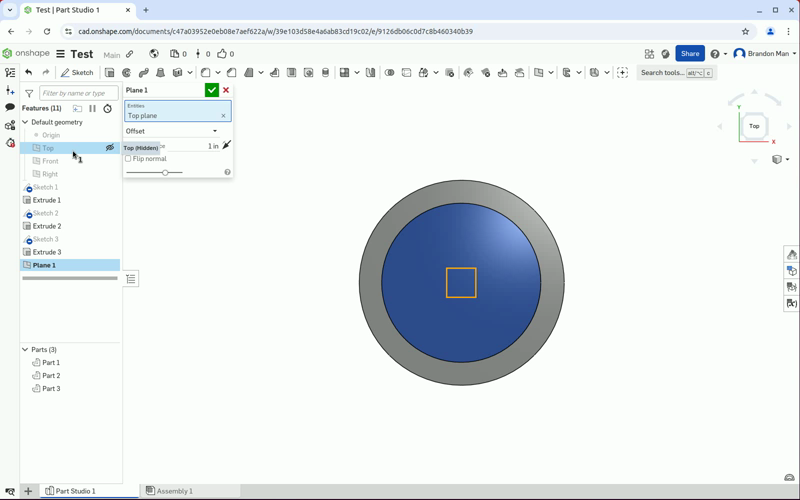
key(tab, 2)
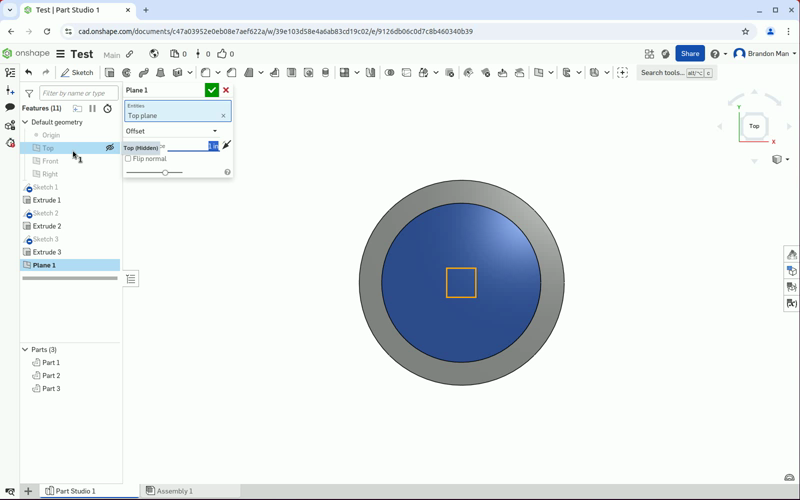
text(23.108)
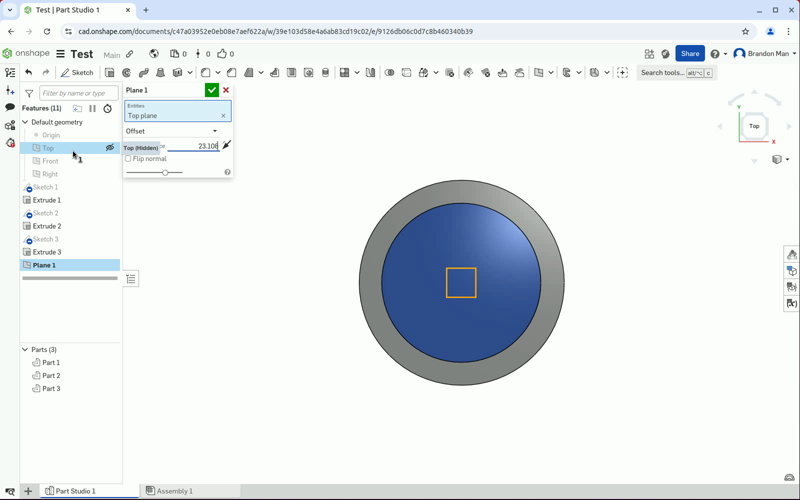
key(enter, 2)
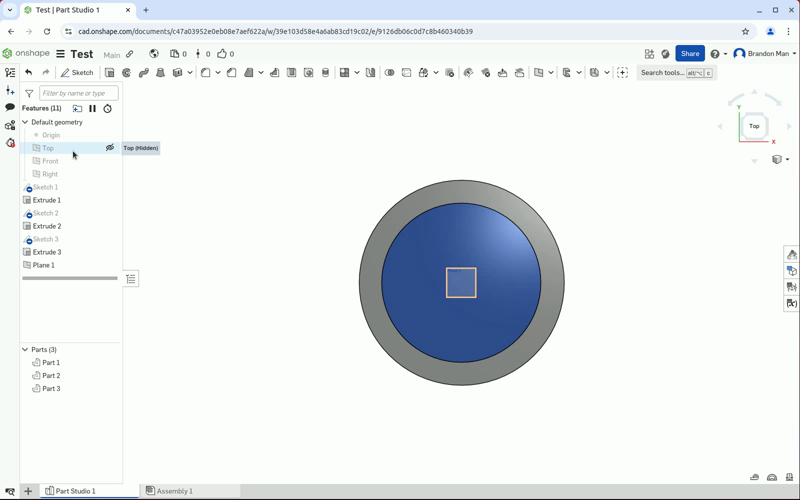
key(shift+s)
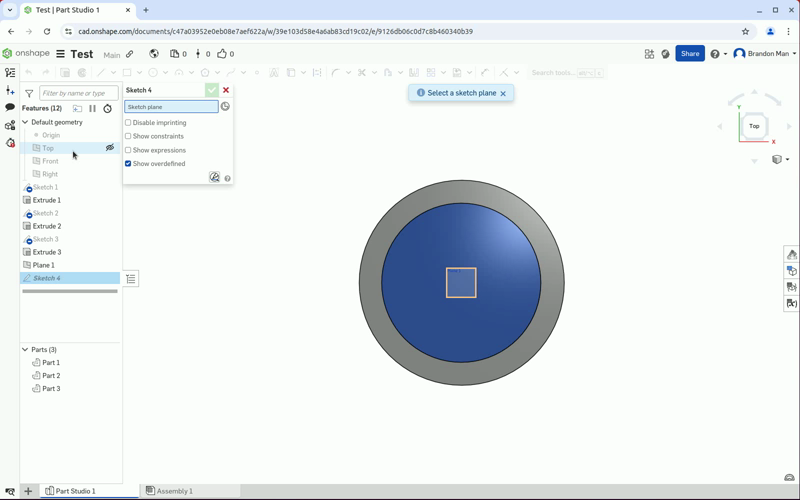
mouse_move(73, 267)
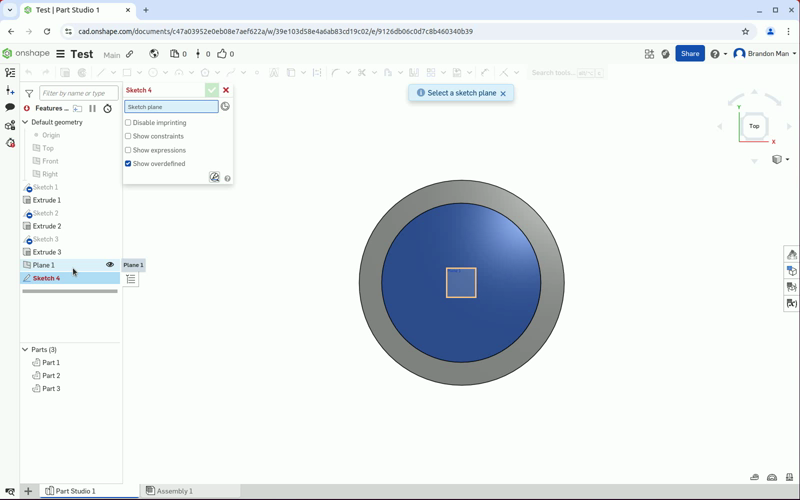
click(73, 267)
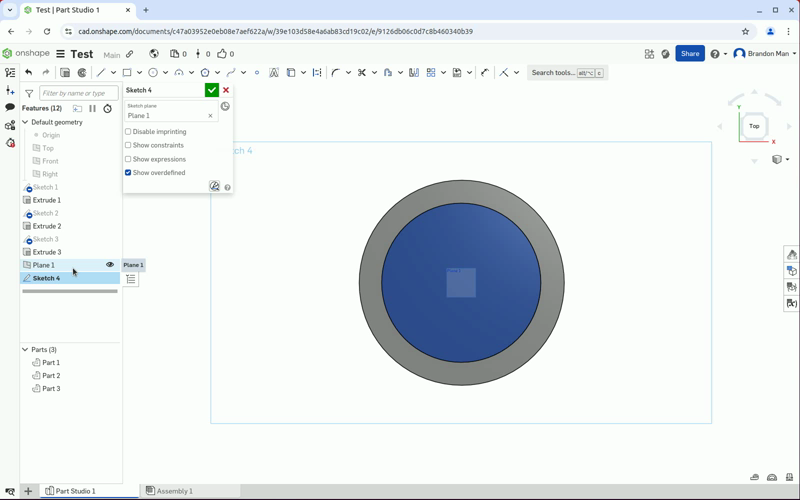
mouse_move(73, 352)
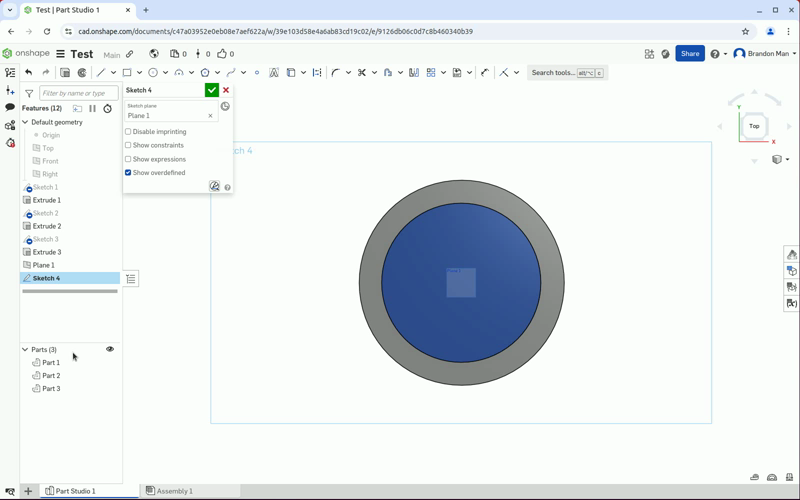
key(y)
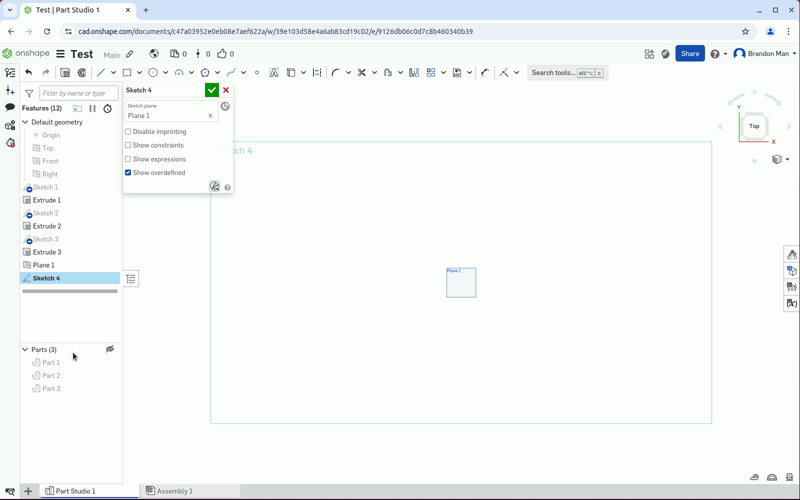
key(c)
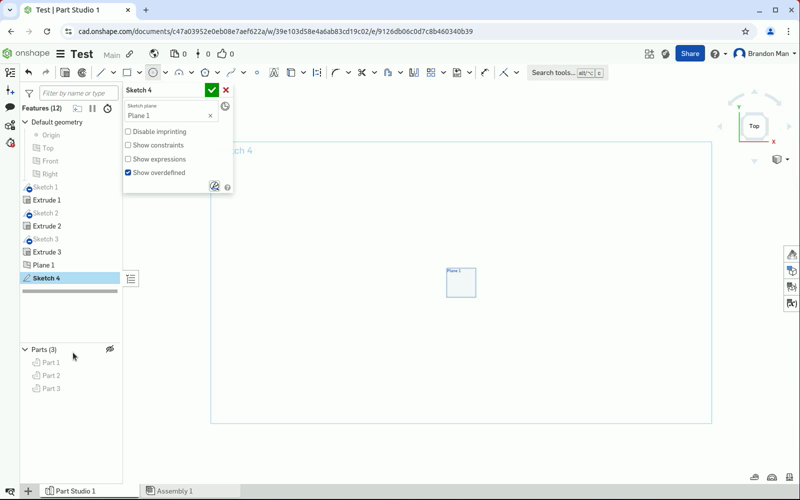
key_down(shift)
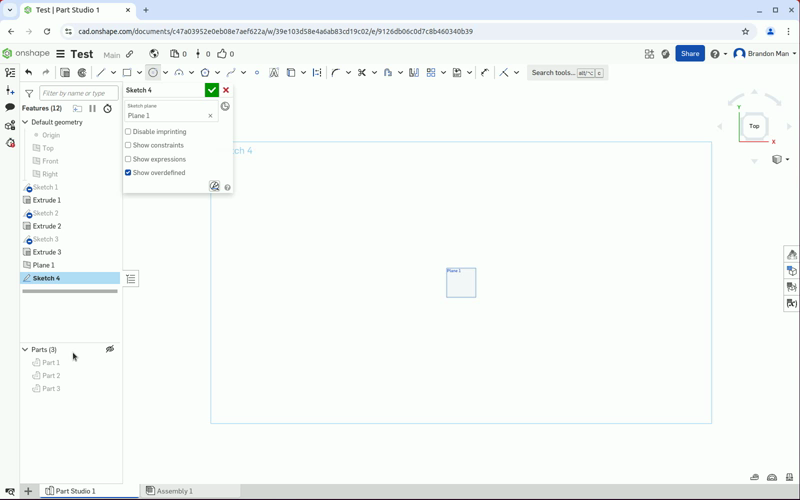
mouse_move(461, 282)
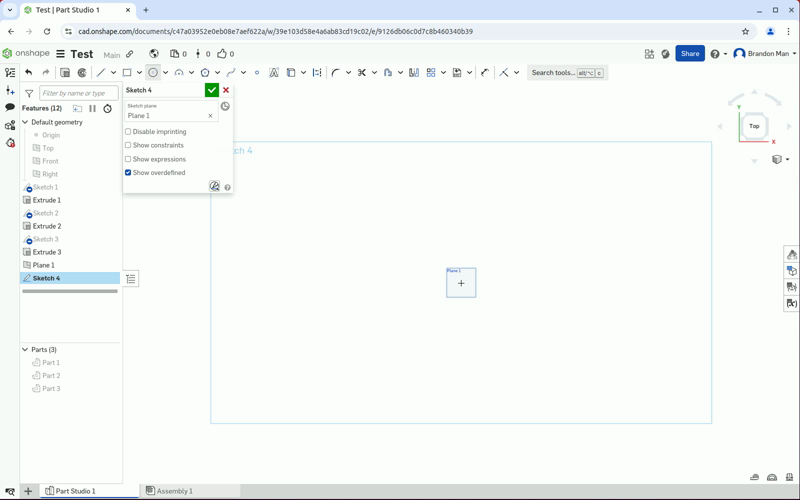
click(461, 282)
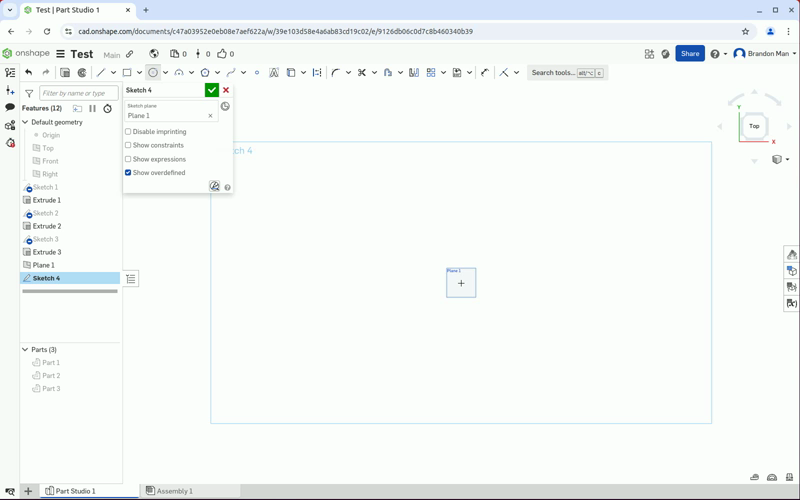
key_up(shift)
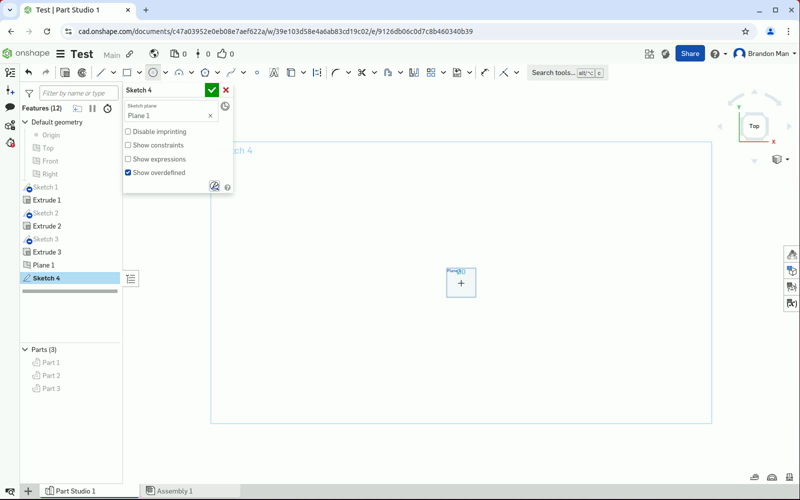
mouse_move(495, 282)
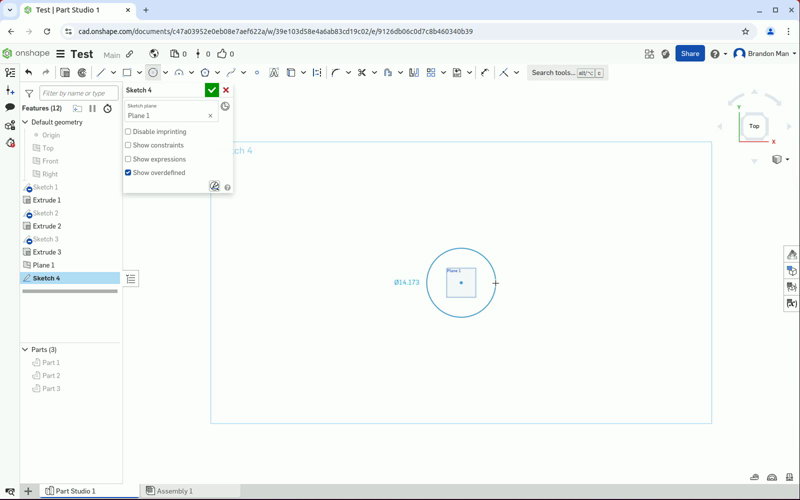
click(495, 282)
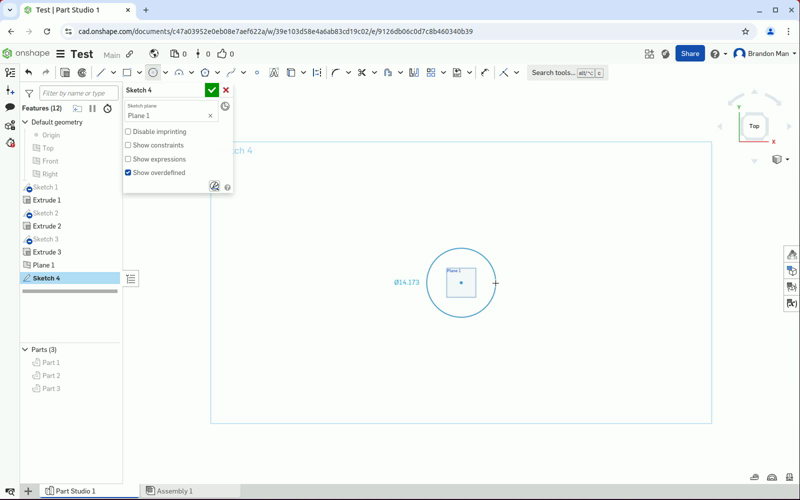
key(esc)
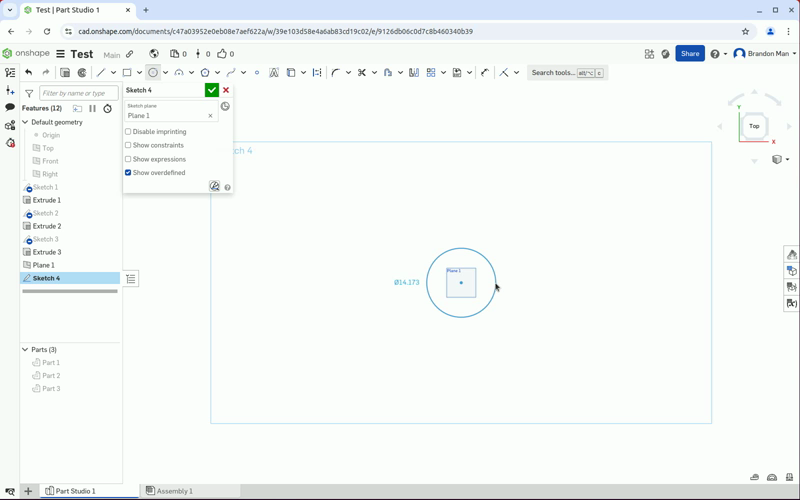
mouse_move(462, 299)
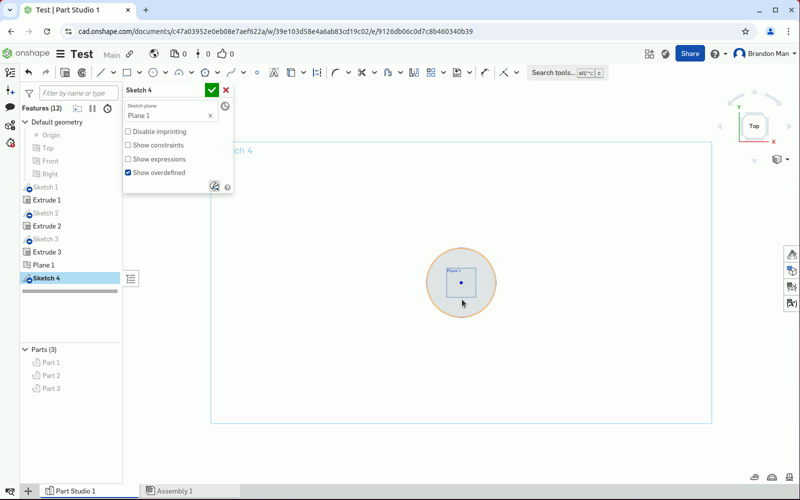
click(462, 299)
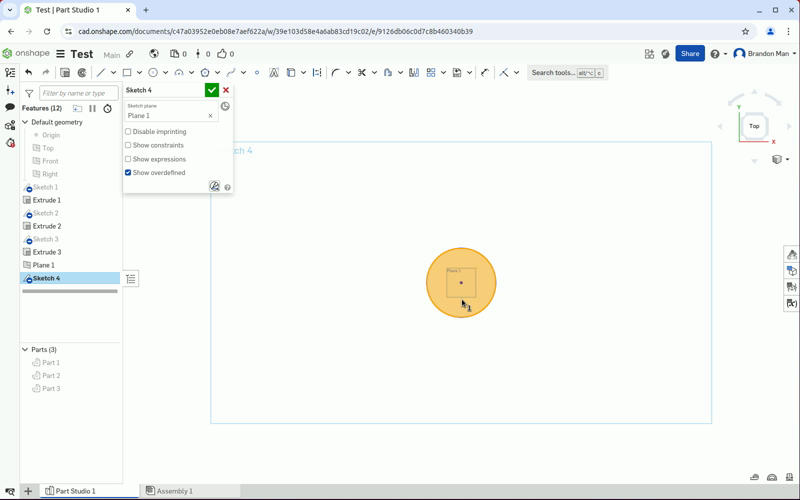
mouse_move(73, 352)
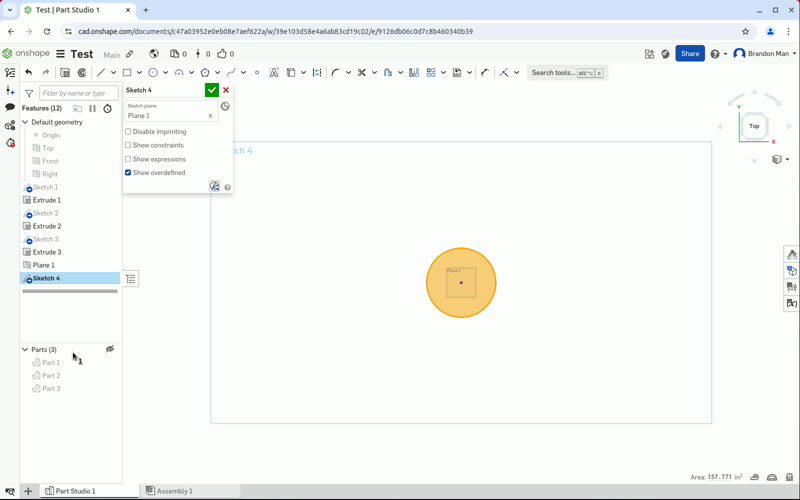
key(shift+y)
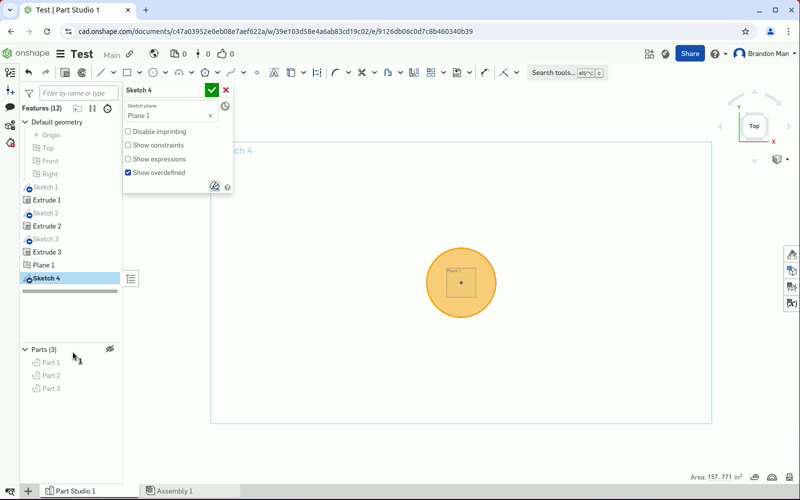
key(shift+e)
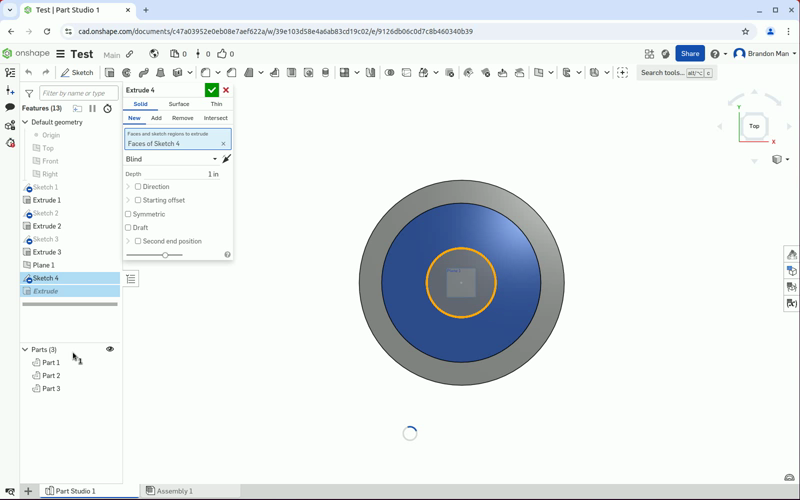
mouse_move(143, 106)
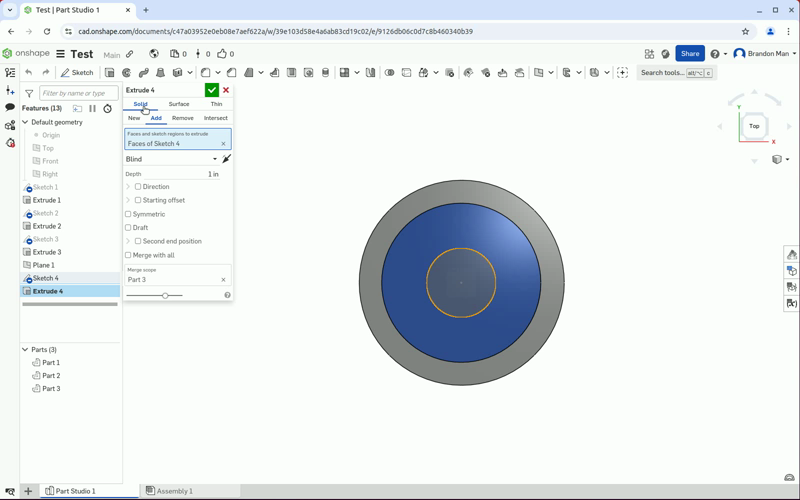
click(143, 106)
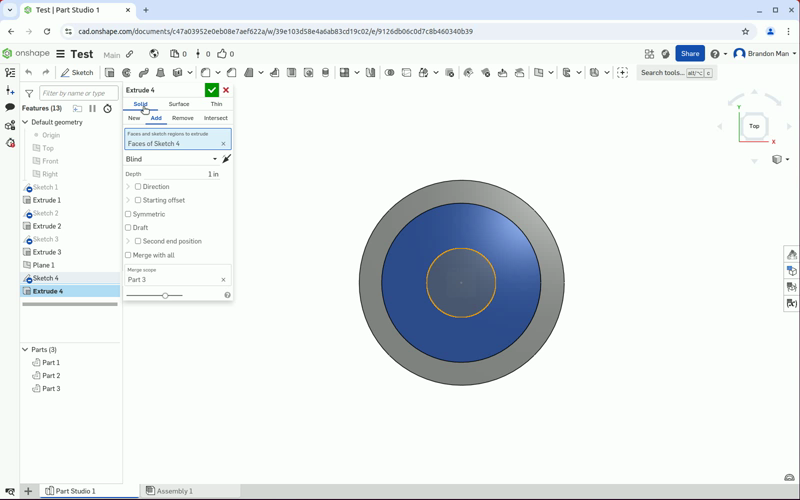
mouse_move(186, 120)
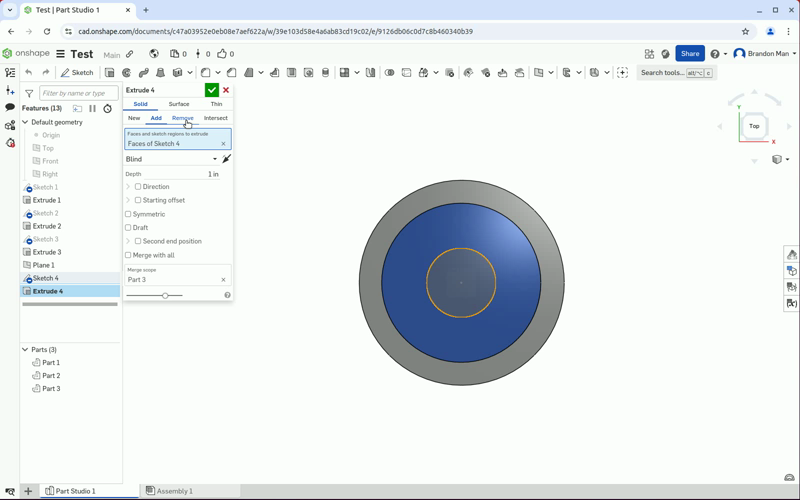
click(186, 120)
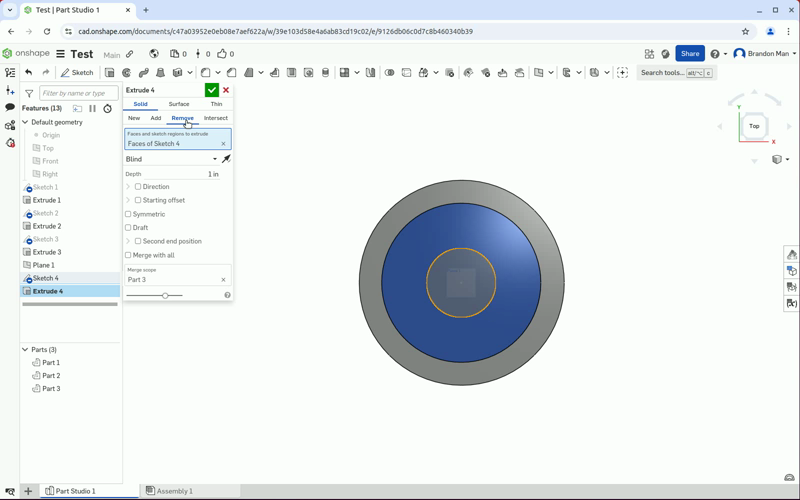
key(tab, 4)
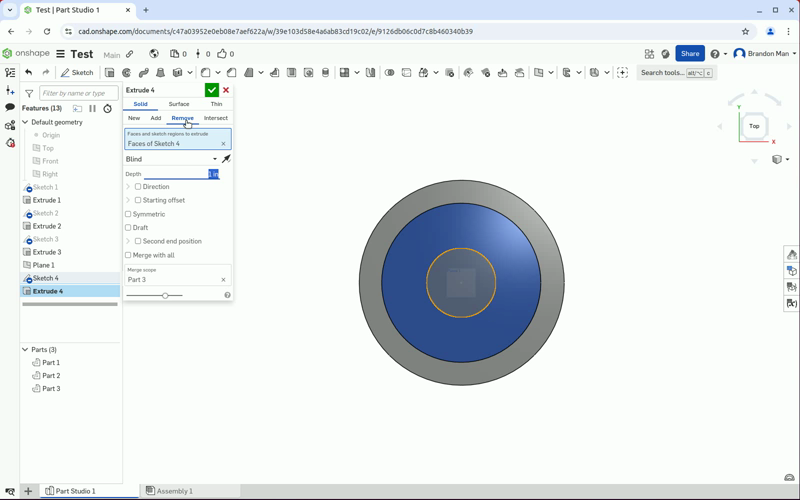
text(18.535)
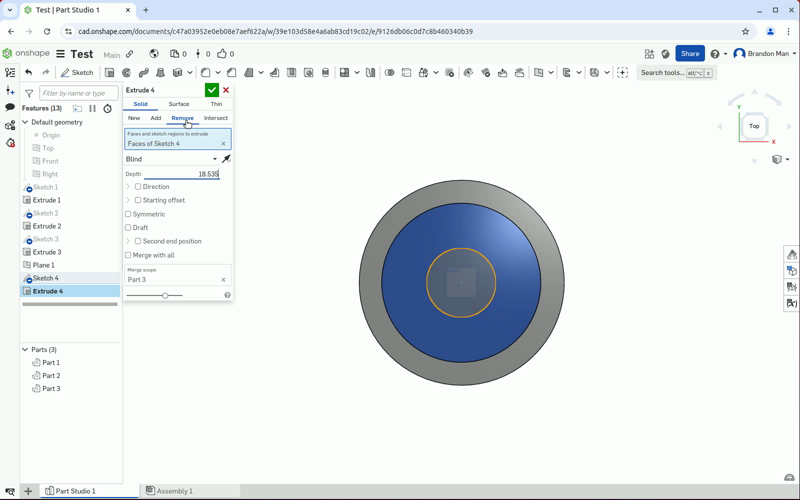
key(tab, 6)
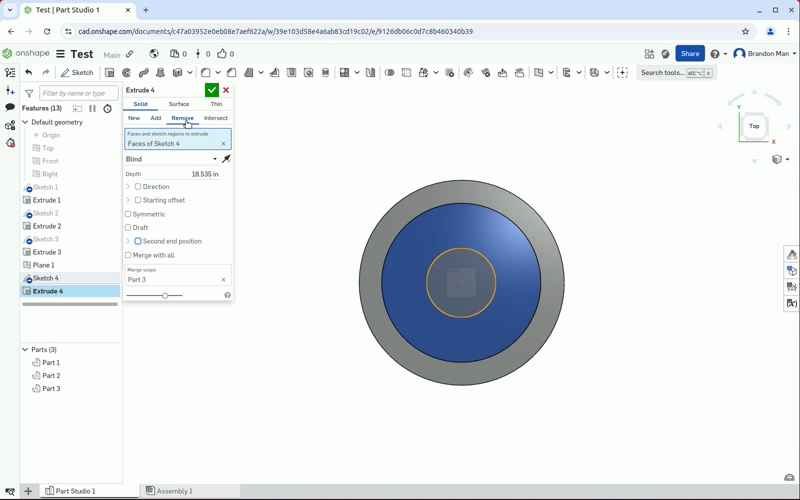
key(space)
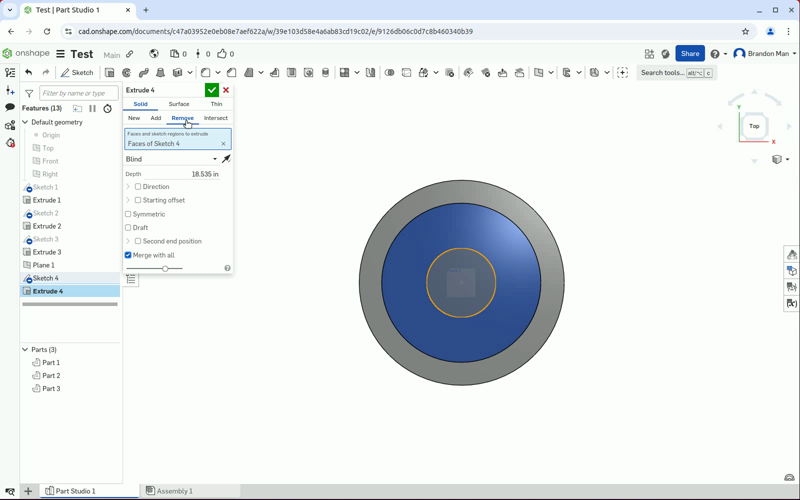
key(enter)
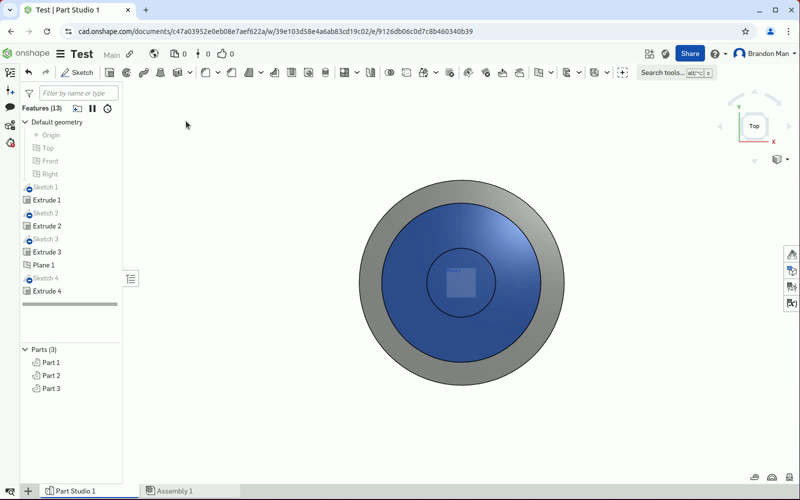
key(shift+h)
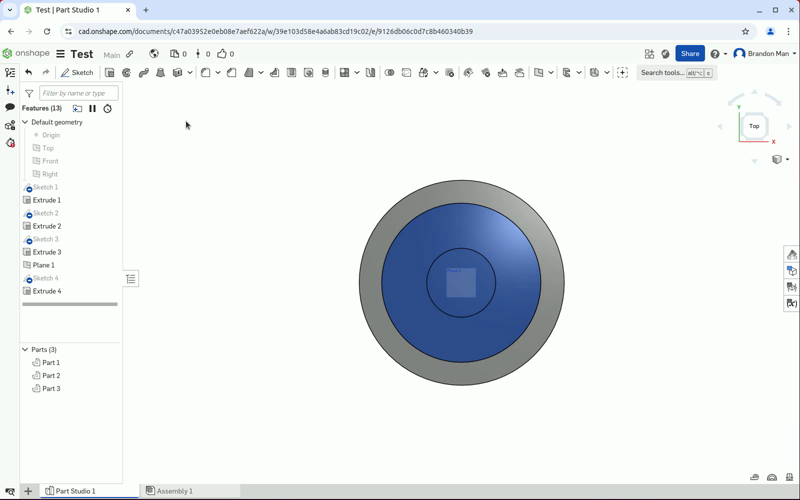
key(shift+h)
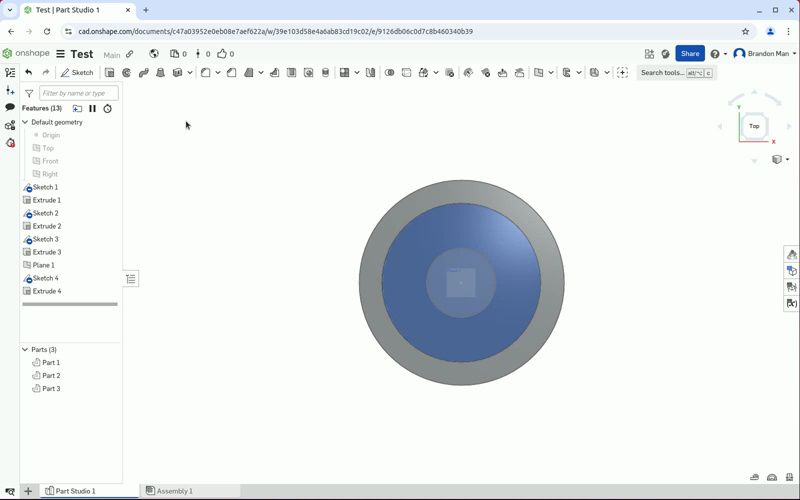
key(shift+7)
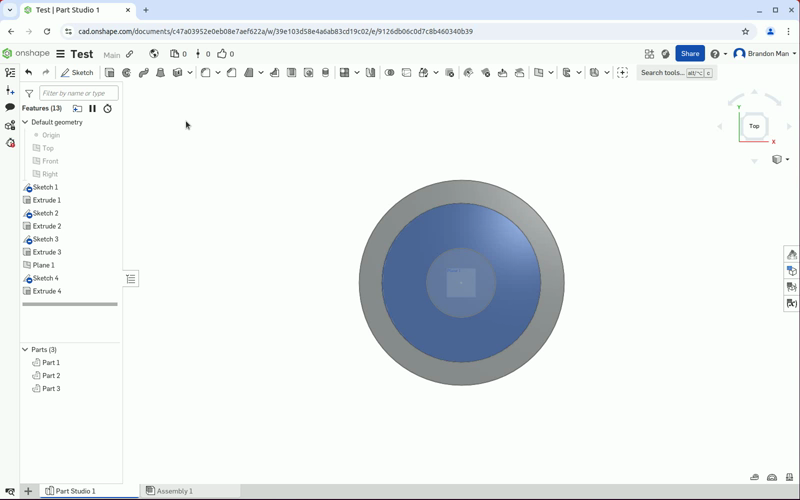
key(up, 3)
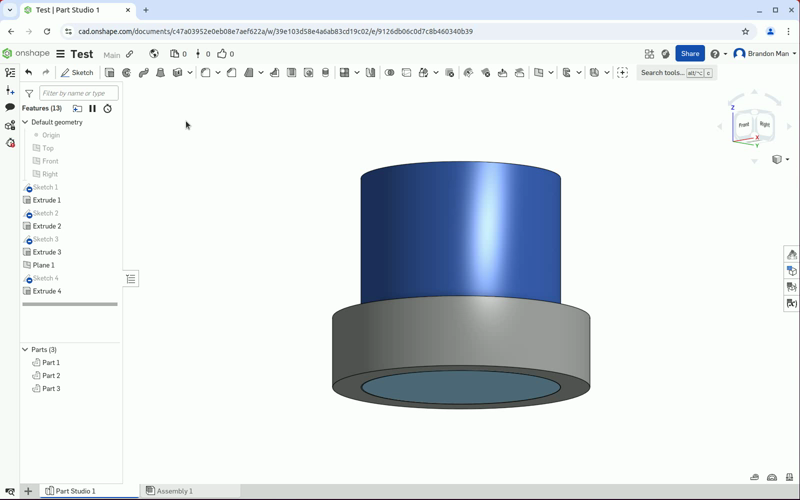
key(left, 3)
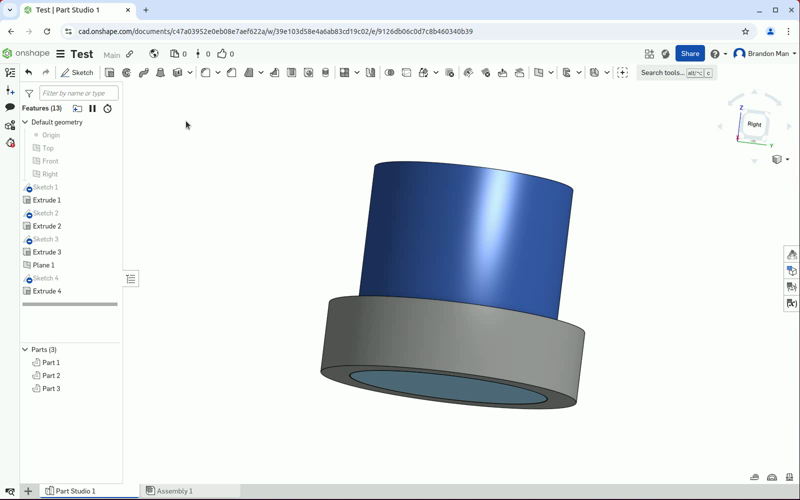
key(right, 3)
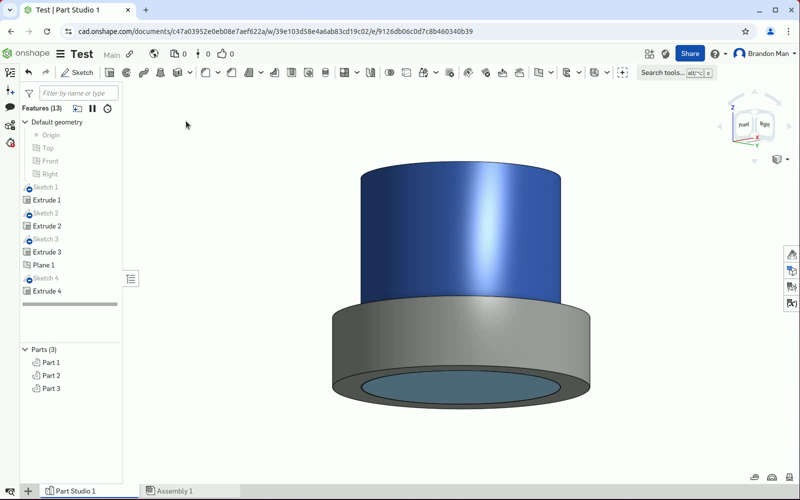
key(down, 3)
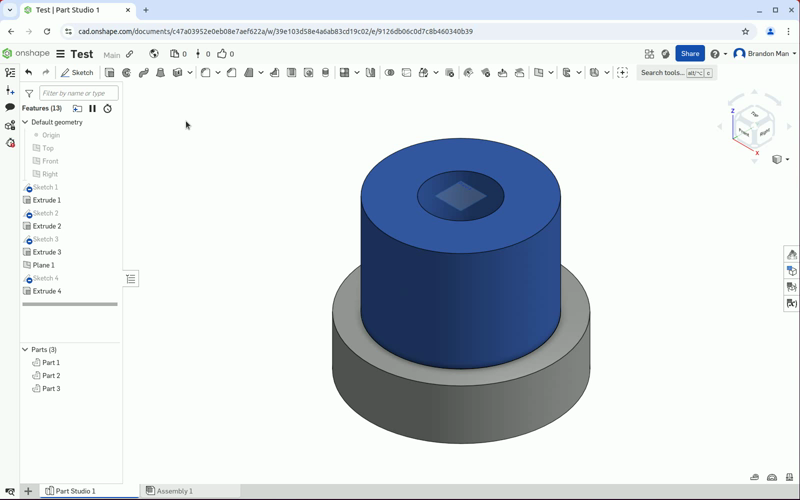
mouse_move(73, 189)
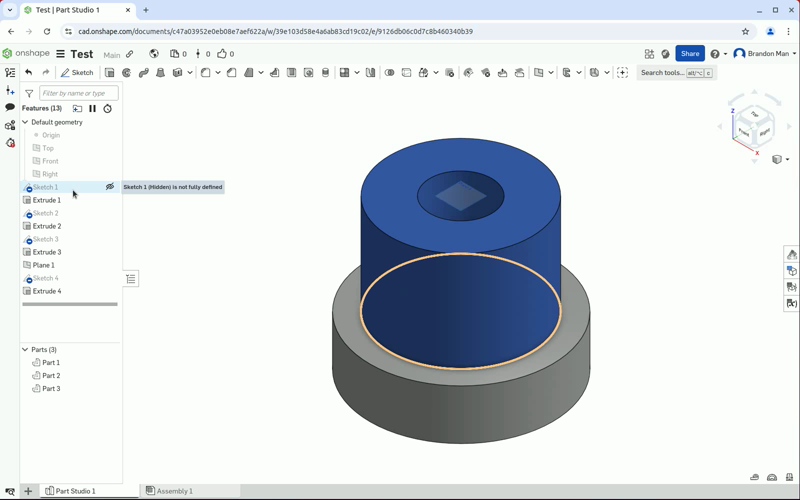
click(73, 189)